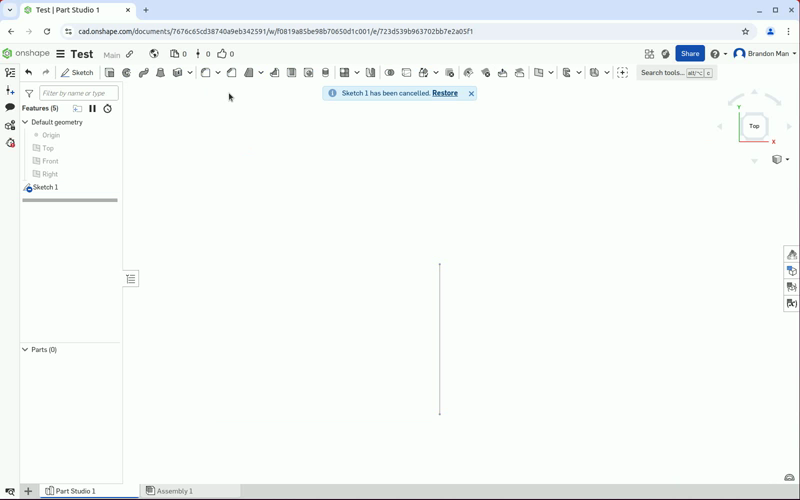
key(shift+h)
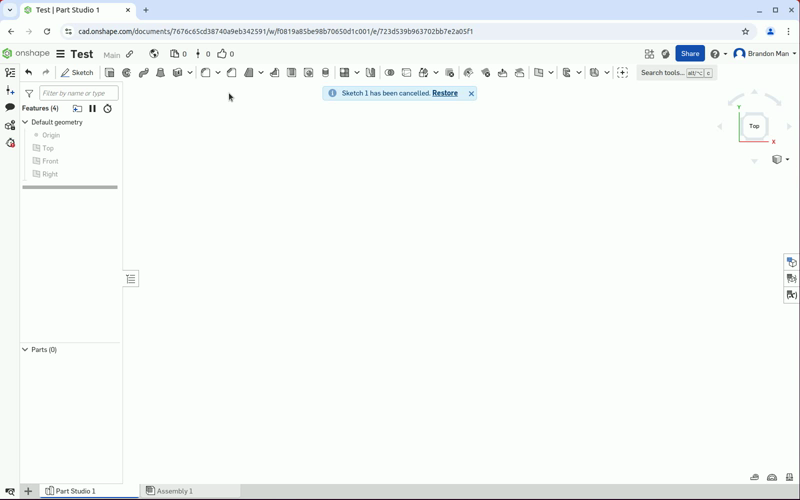
mouse_move(73, 352)
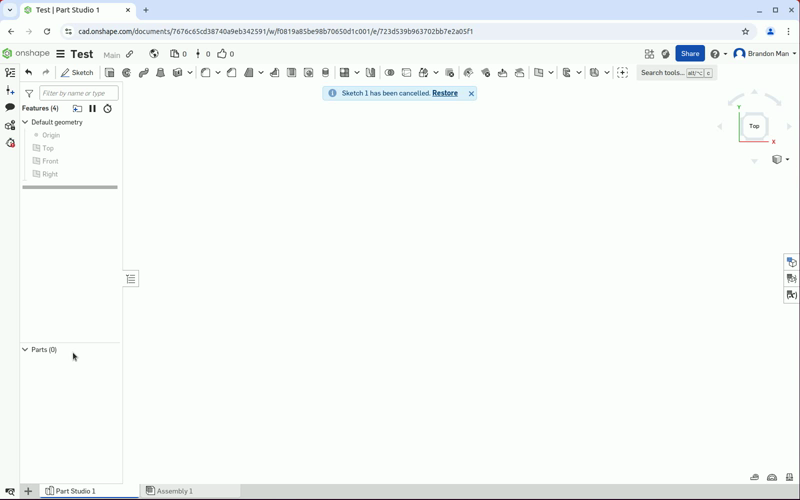
key(y)
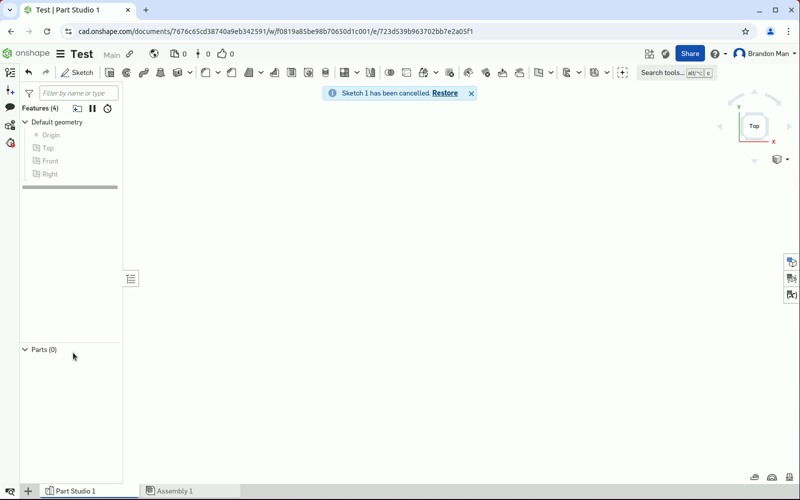
key(shift+p)
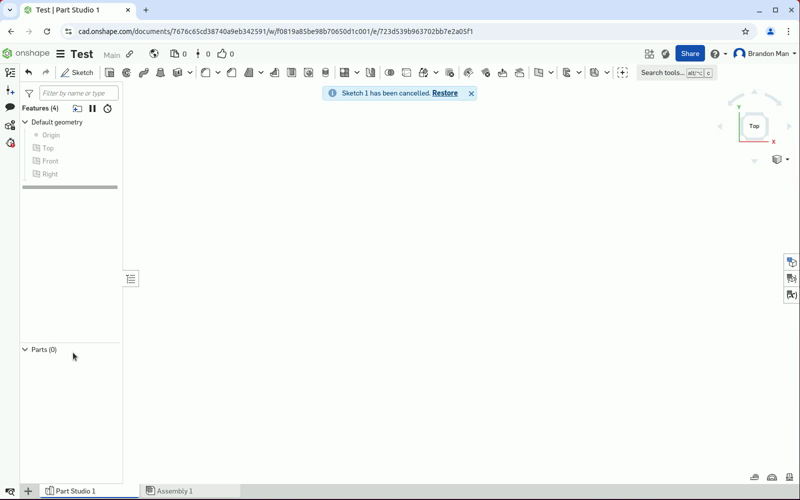
key(space)
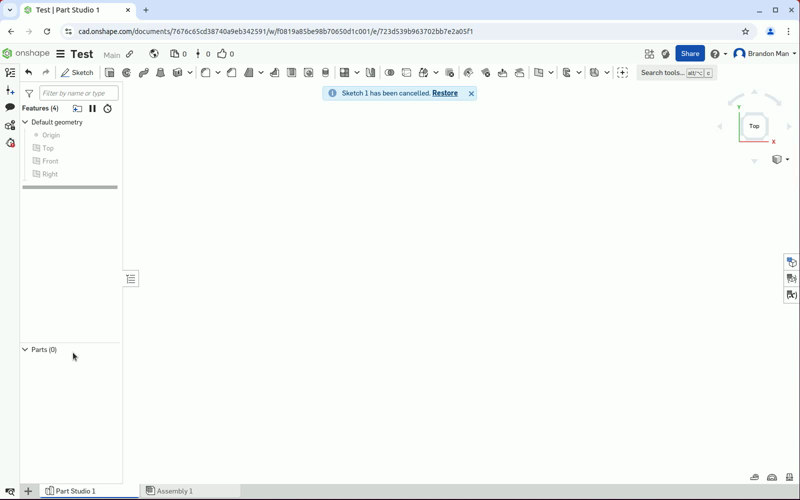
key_down(shift)
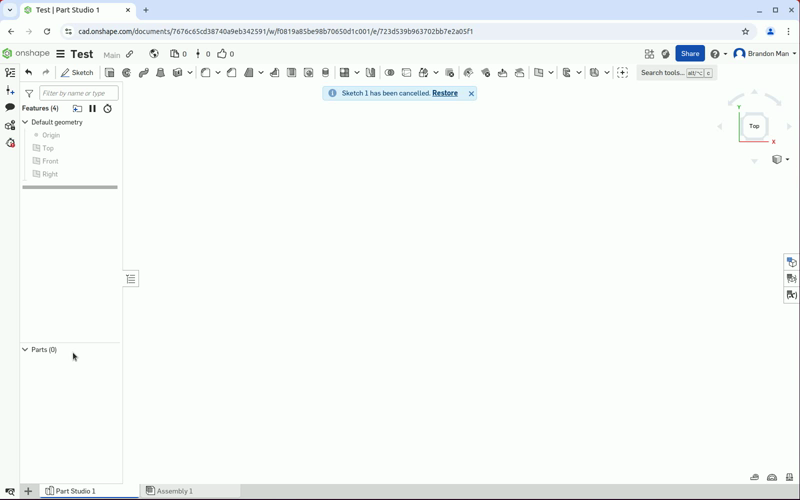
key(up)
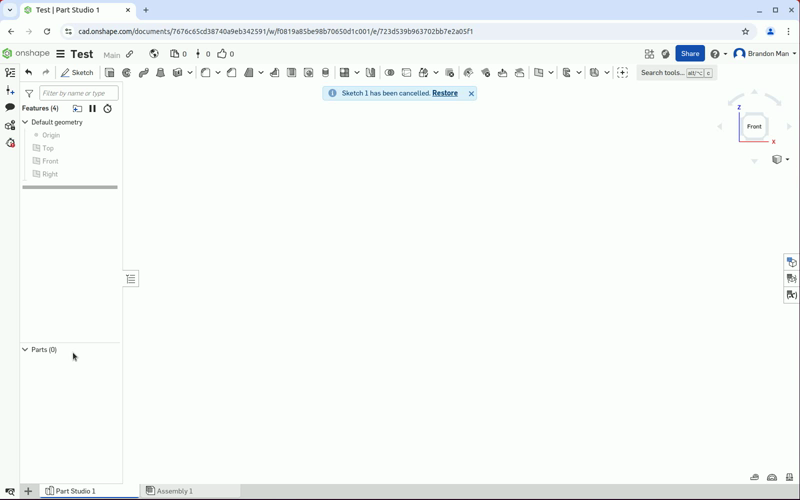
key_up(shift)
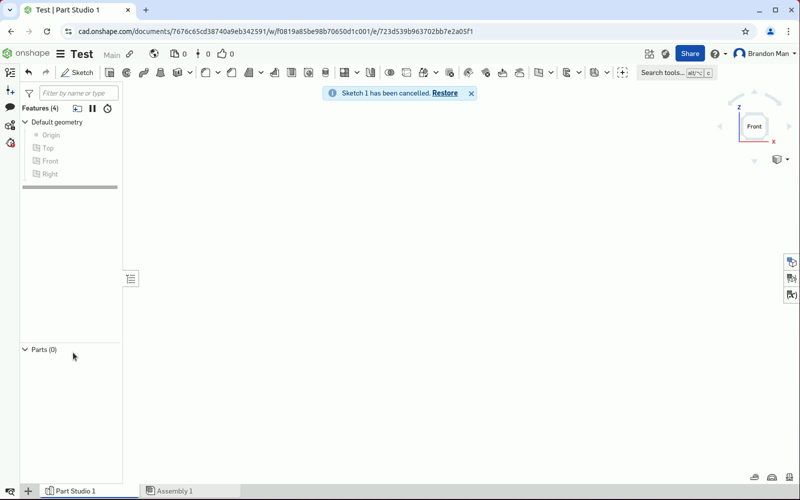
mouse_move(73, 352)
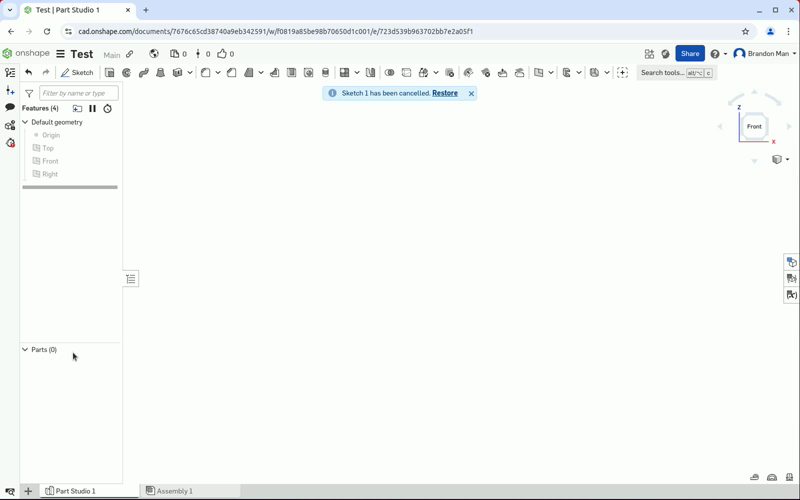
key(shift+y)
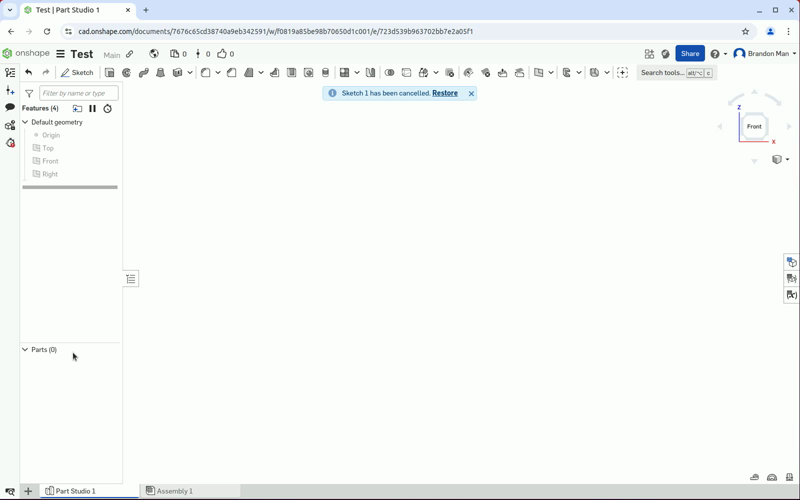
key(shift+s)
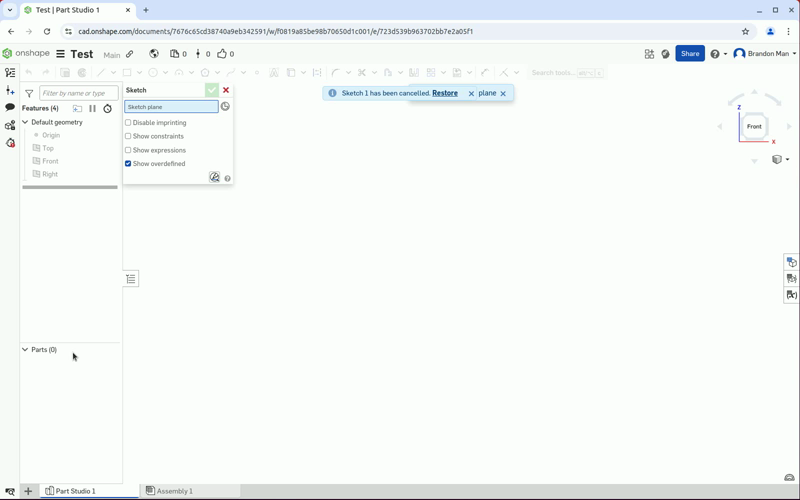
mouse_move(73, 163)
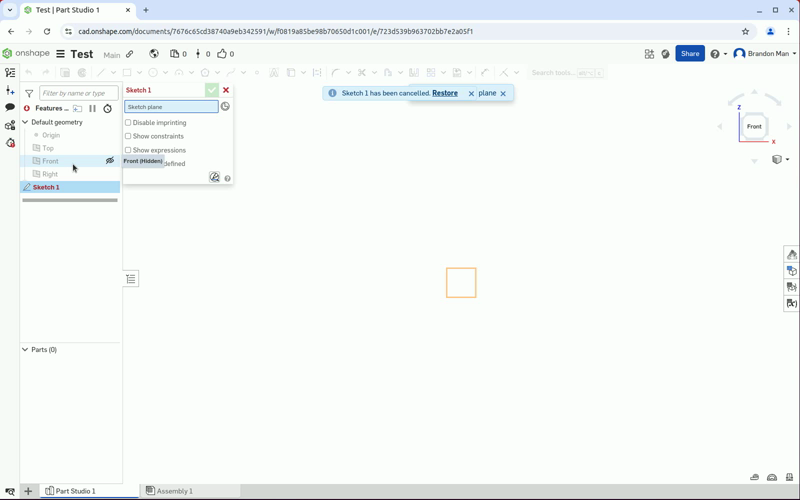
click(73, 163)
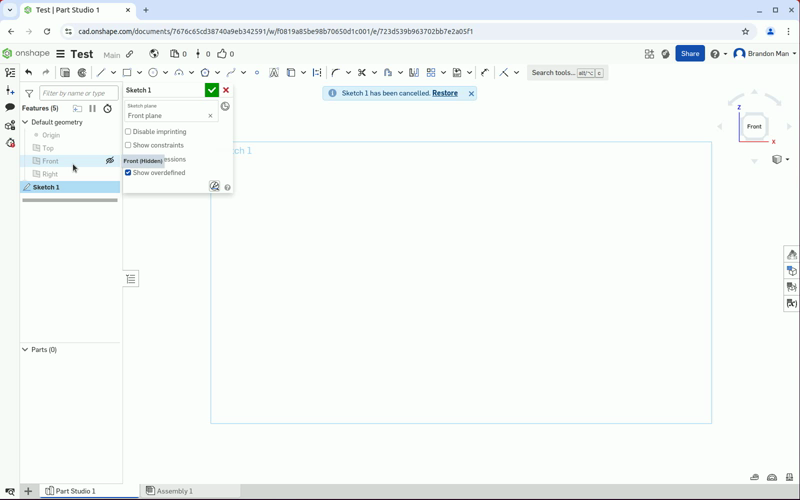
mouse_move(73, 352)
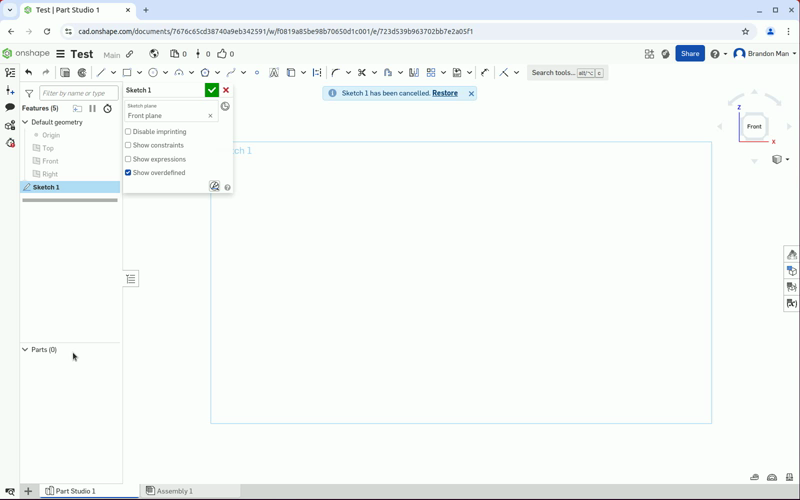
key(y)
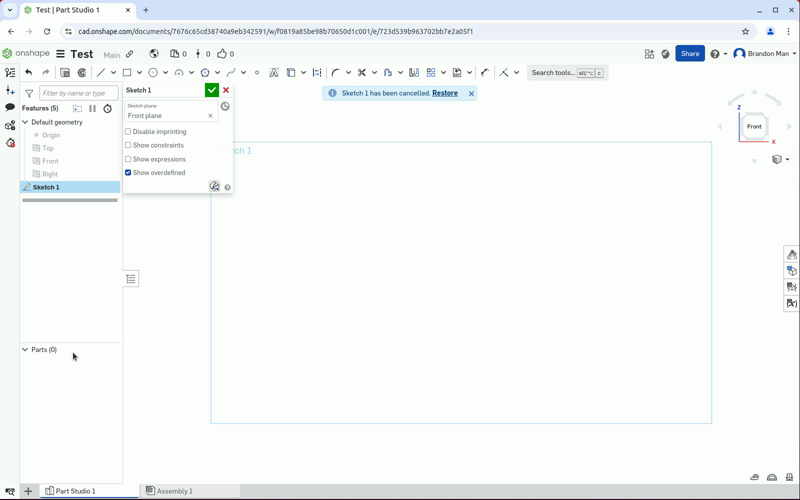
key(l)
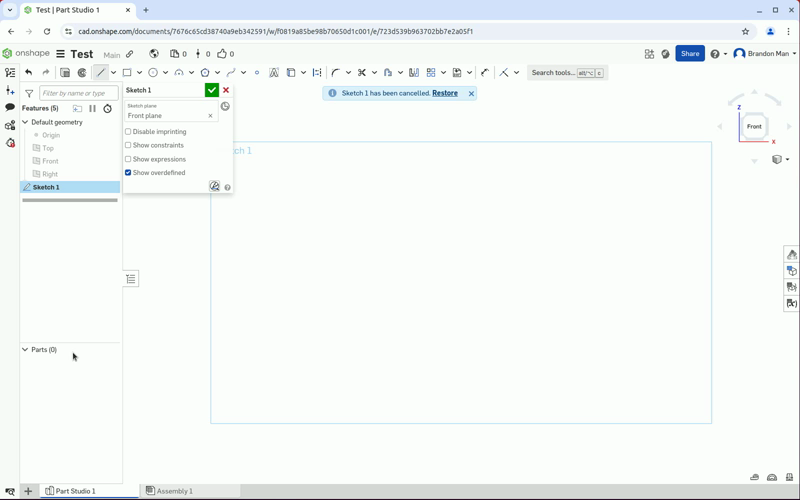
key_down(shift)
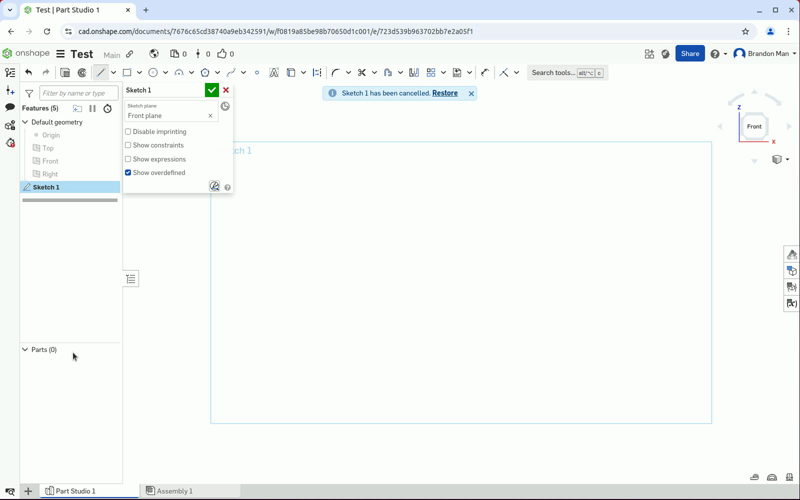
mouse_move(348, 334)
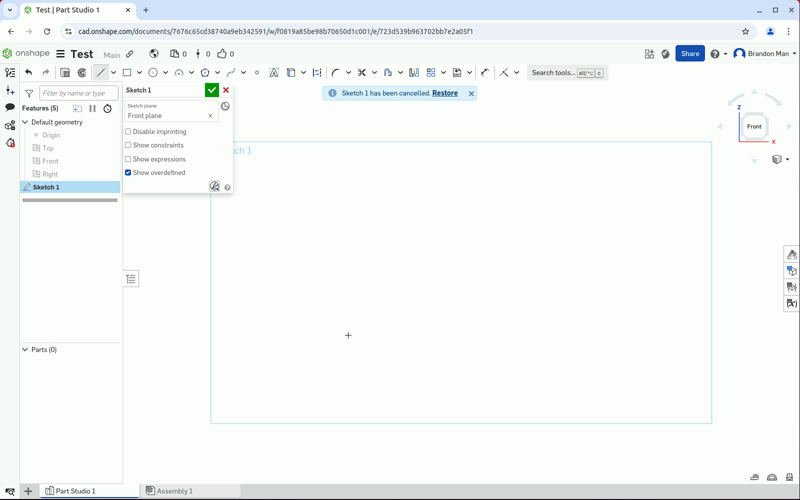
click(348, 334)
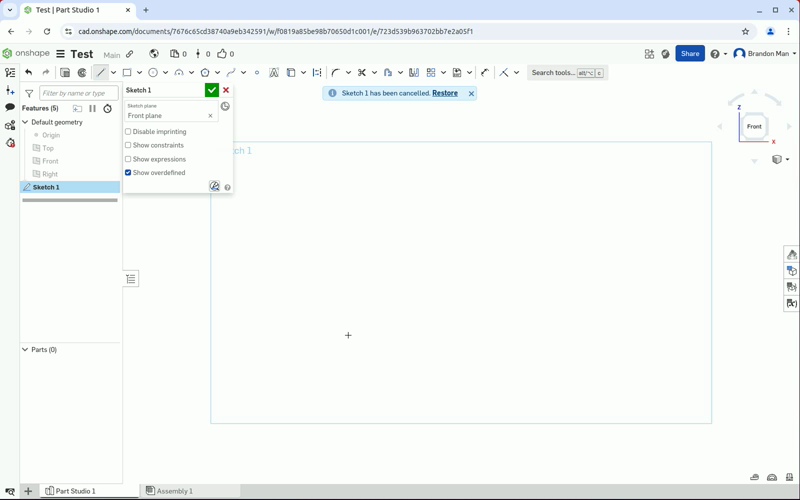
key_up(shift)
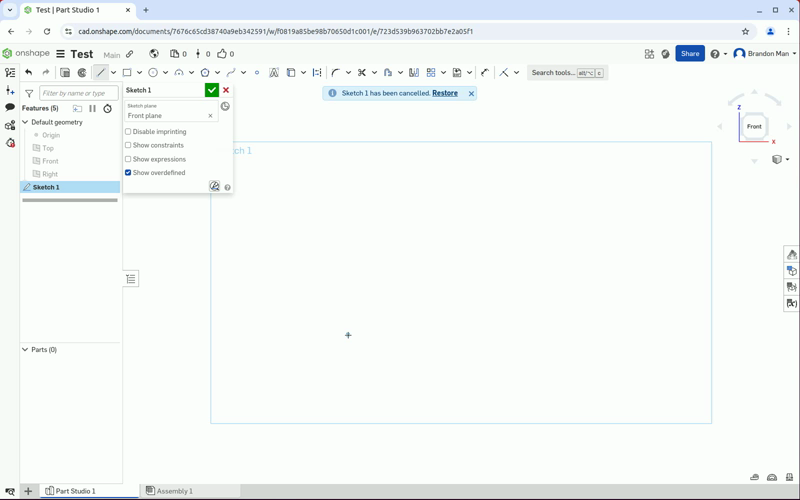
key_down(shift)
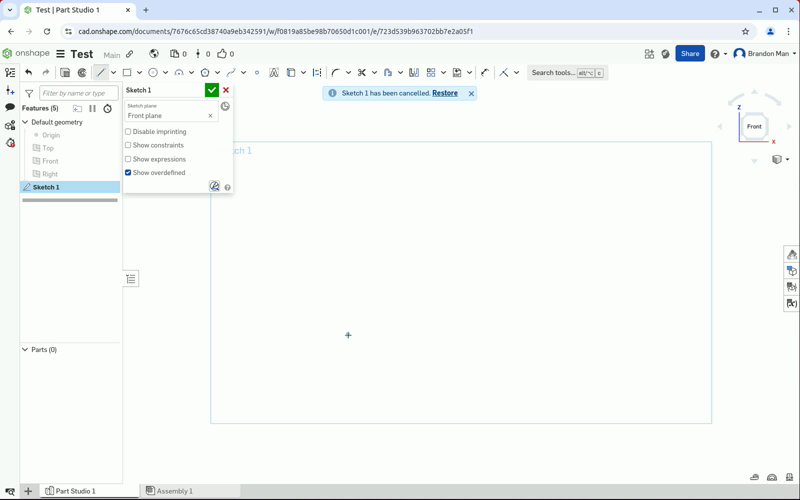
mouse_move(565, 334)
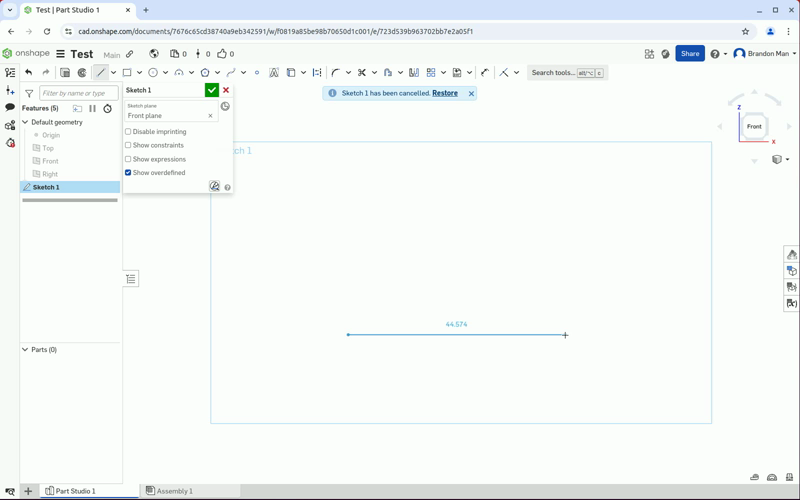
click(565, 334)
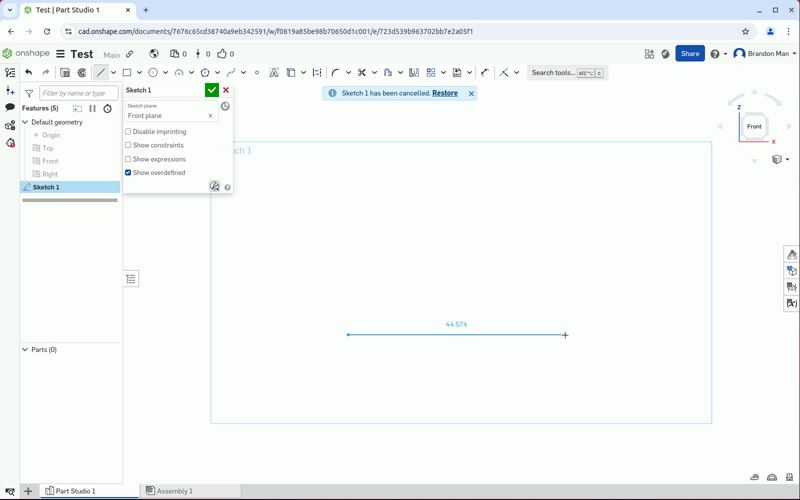
key_up(shift)
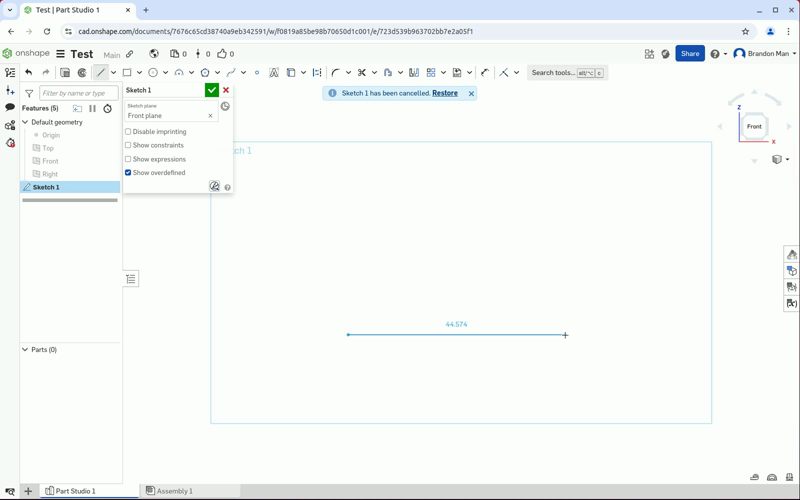
key_down(shift)
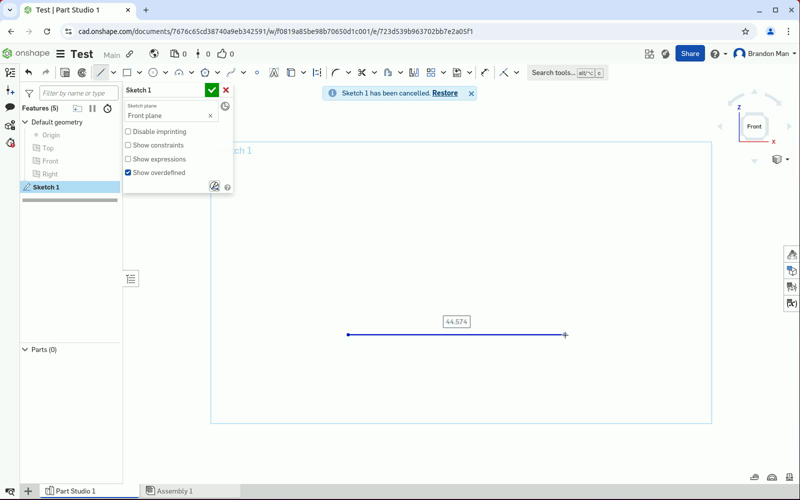
mouse_move(565, 225)
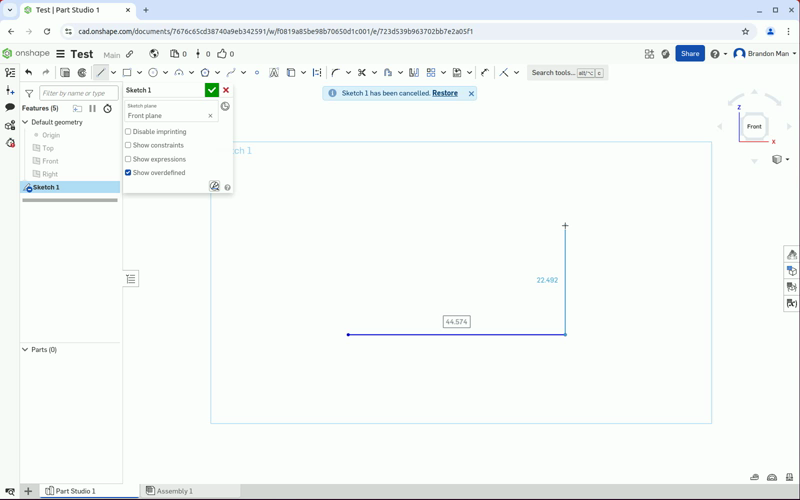
click(565, 225)
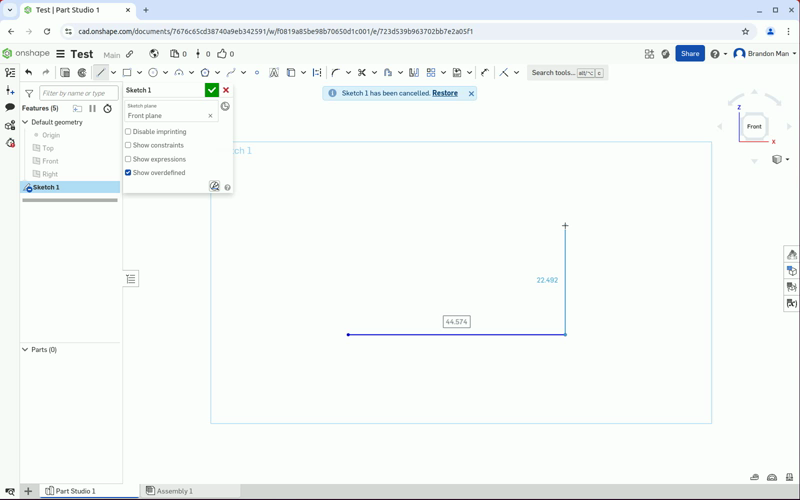
key_up(shift)
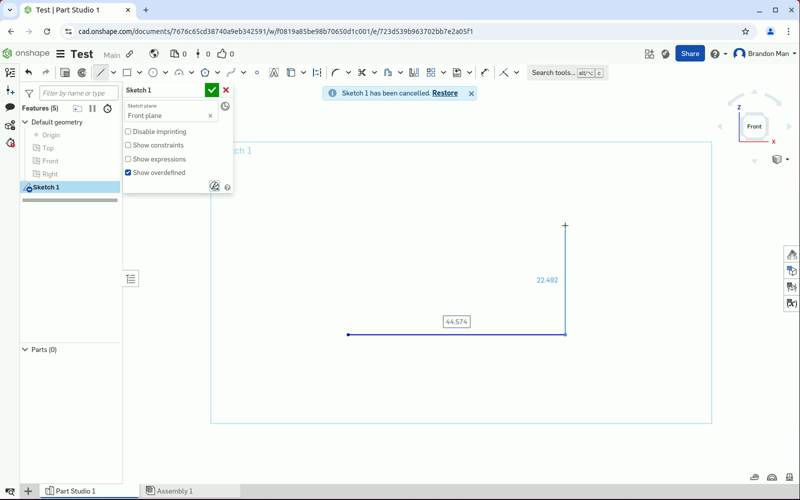
key_down(shift)
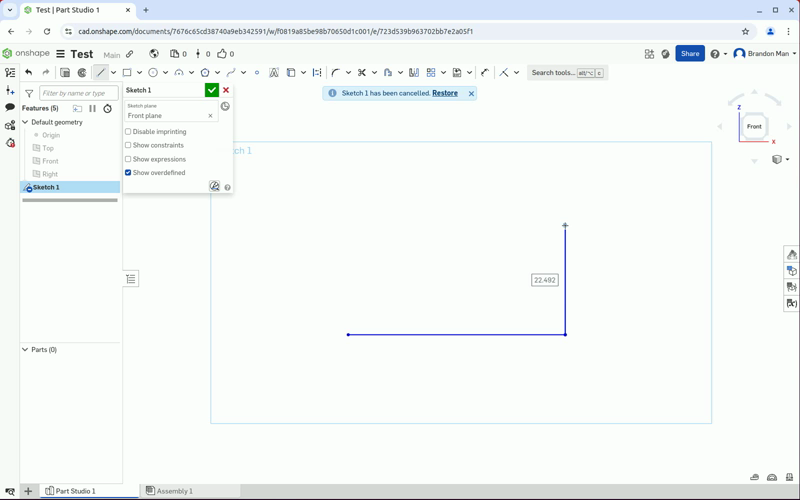
mouse_move(348, 225)
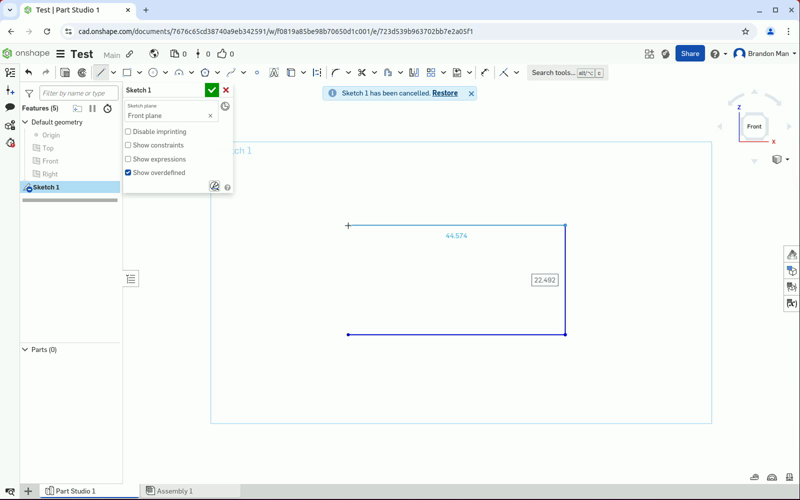
click(348, 225)
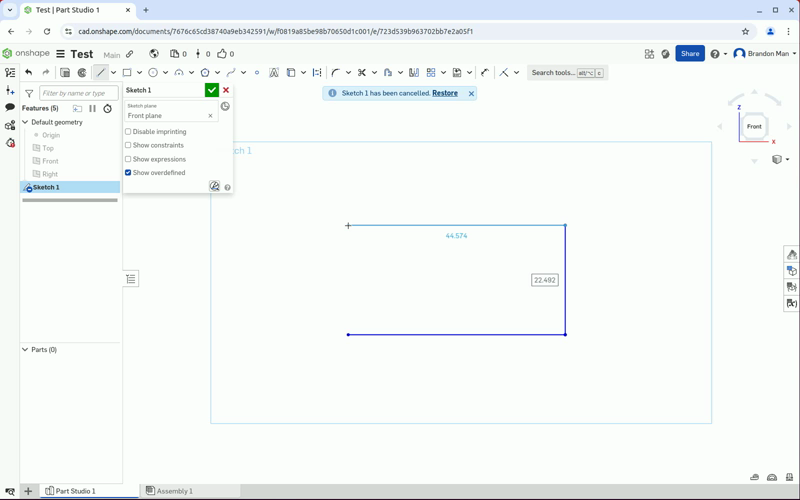
key_up(shift)
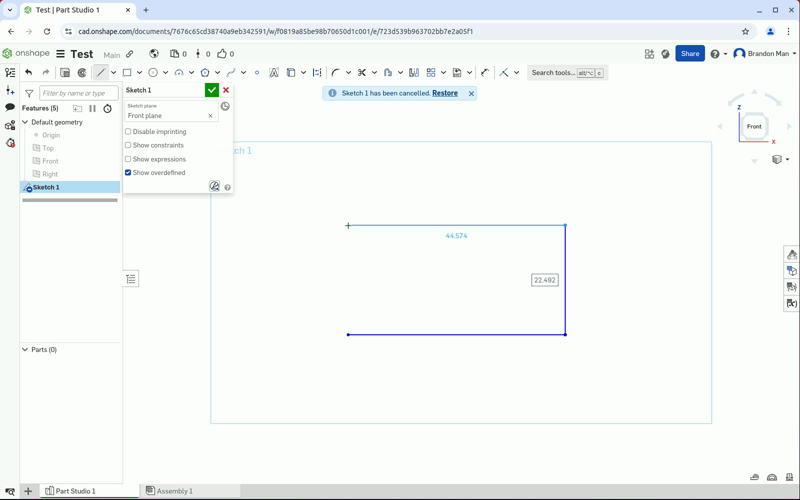
key_down(shift)
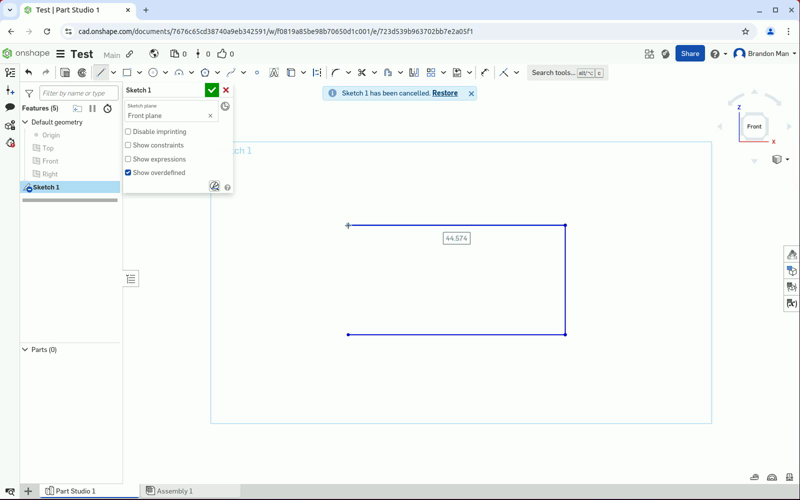
mouse_move(348, 334)
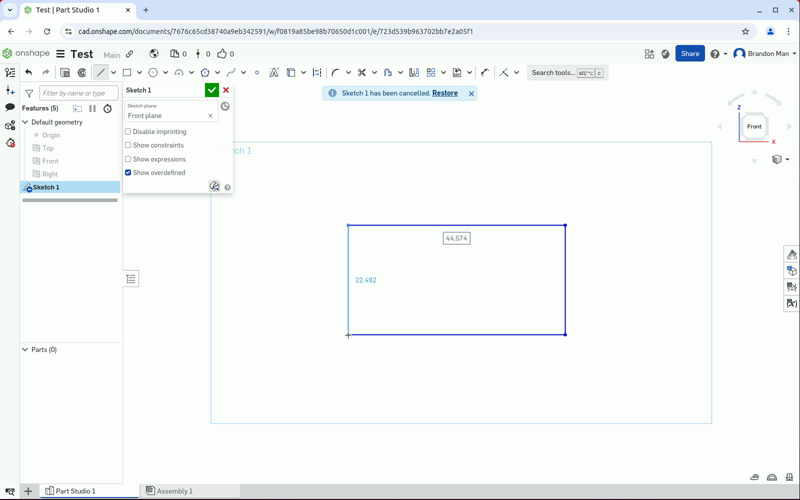
key_up(shift)
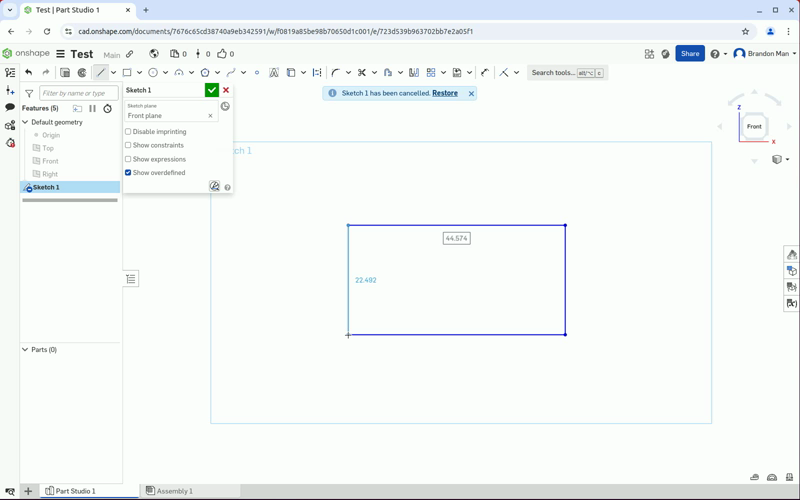
click(348, 334)
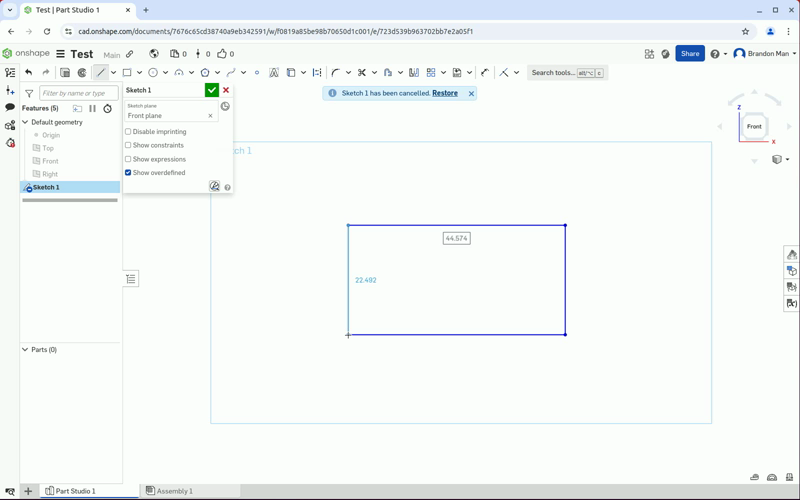
key(esc)
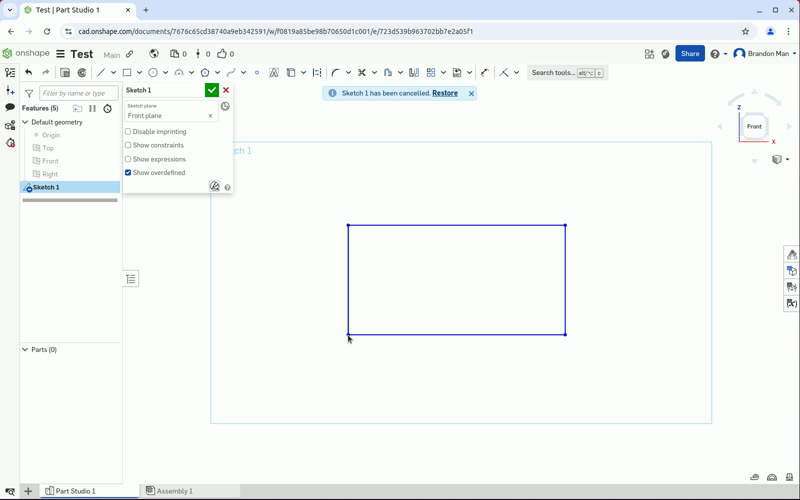
mouse_move(367, 244)
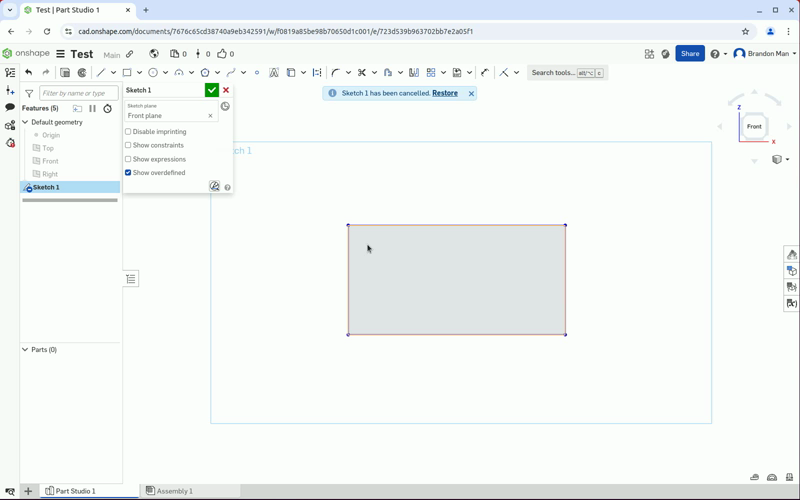
click(367, 244)
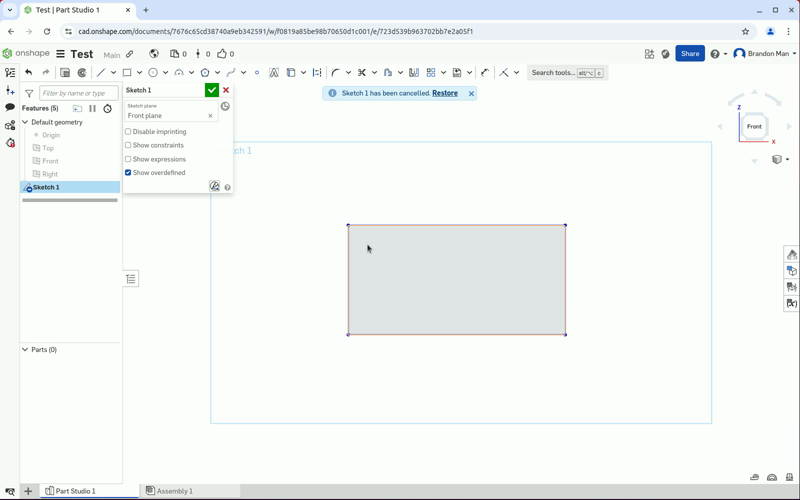
mouse_move(73, 352)
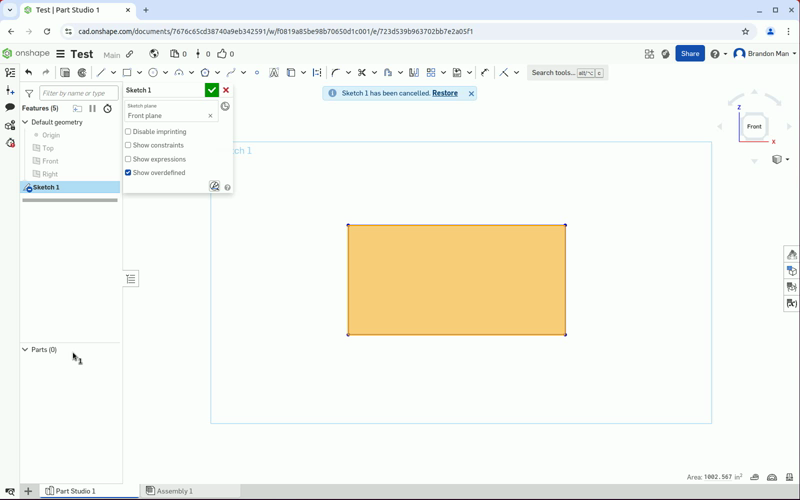
key(shift+y)
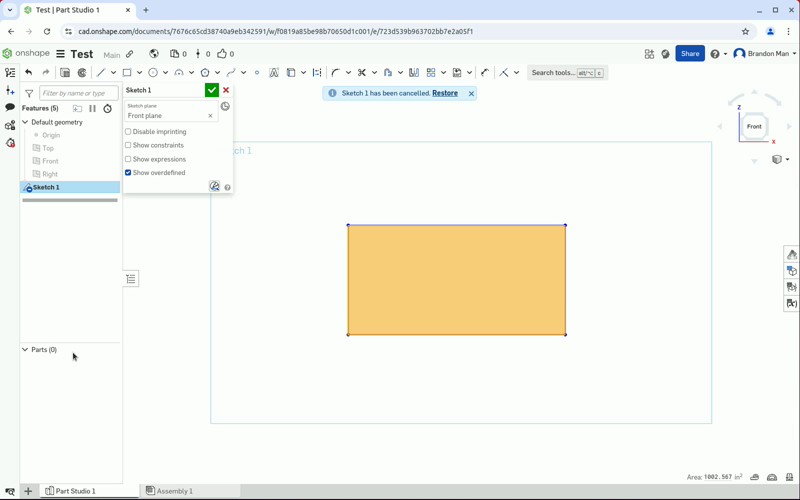
key(shift+e)
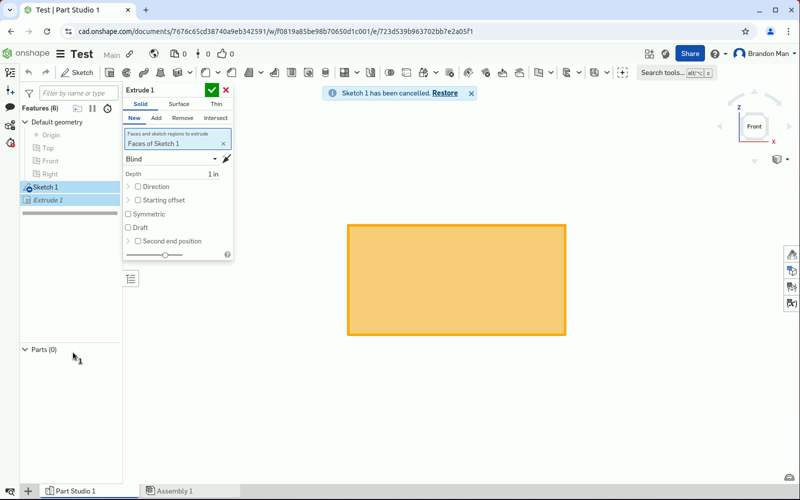
mouse_move(143, 106)
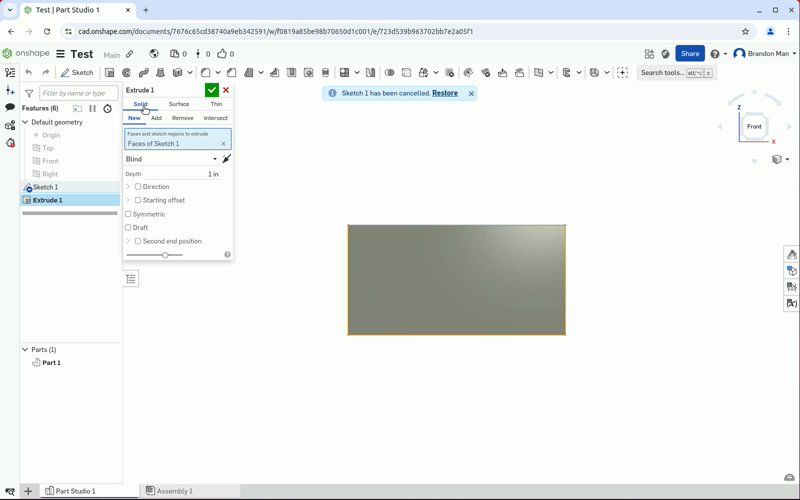
click(143, 106)
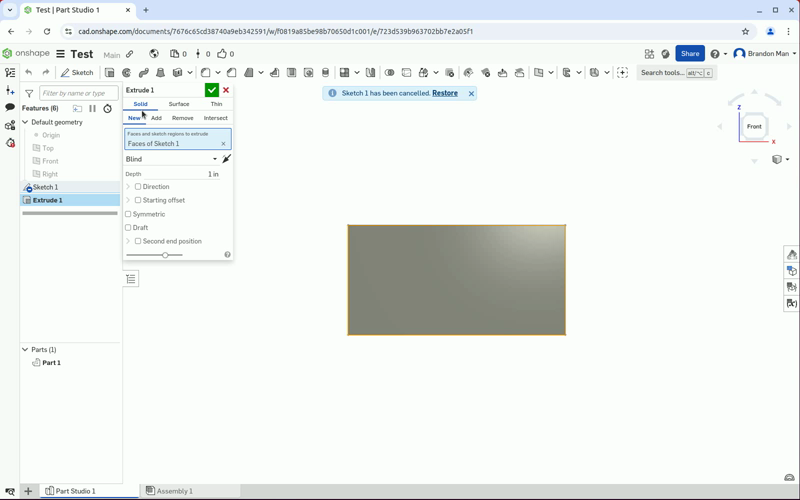
mouse_move(137, 120)
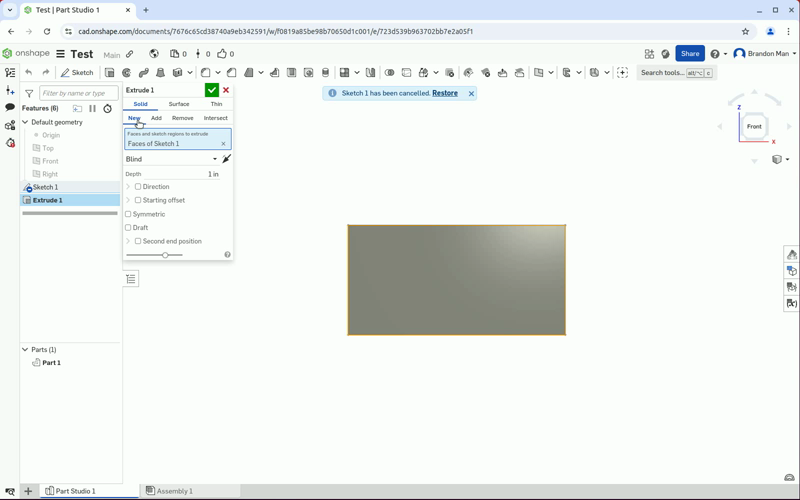
click(137, 120)
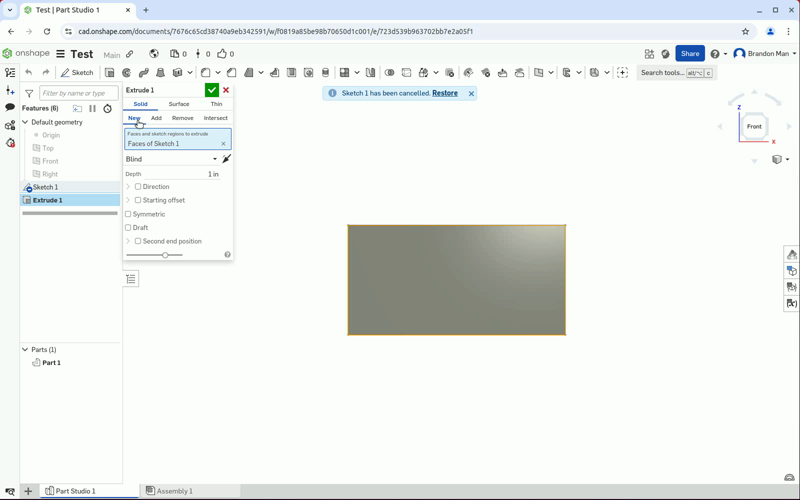
key(tab, 4)
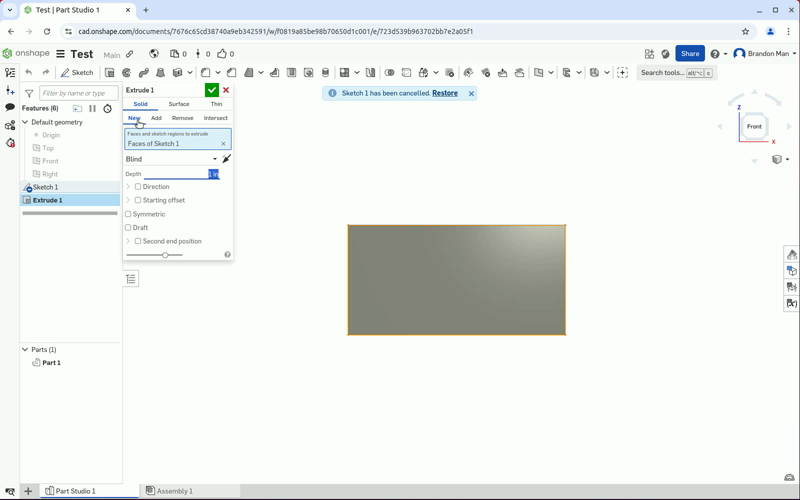
text(11.073)
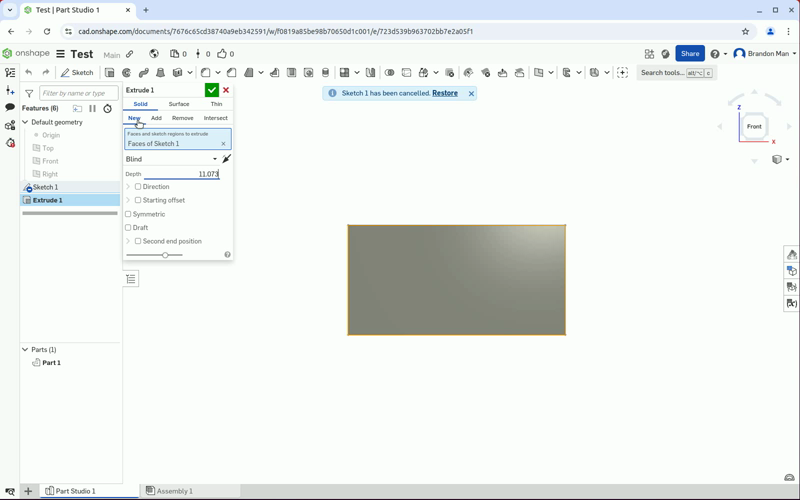
key(enter)
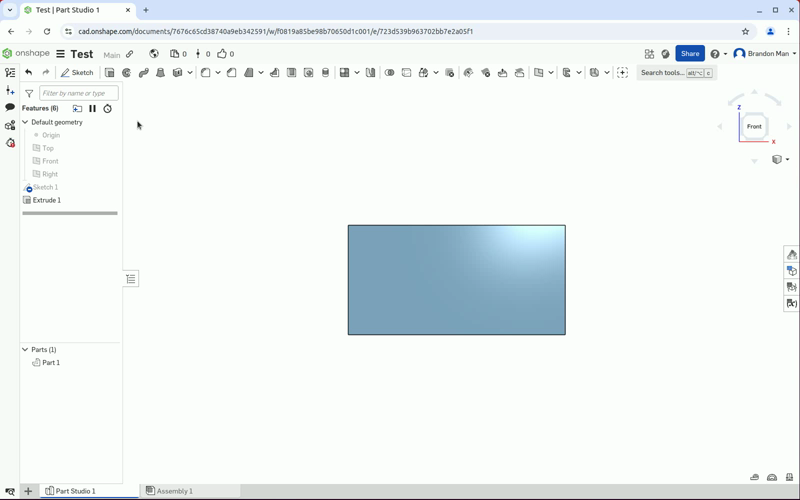
key(shift+h)
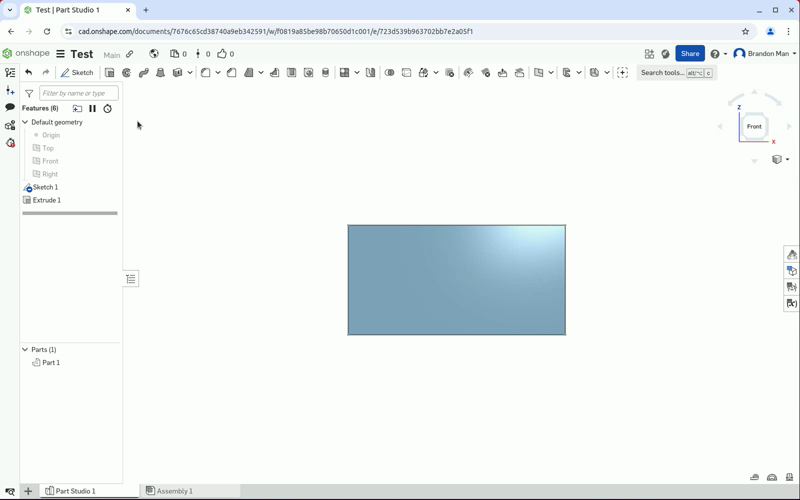
key(shift+h)
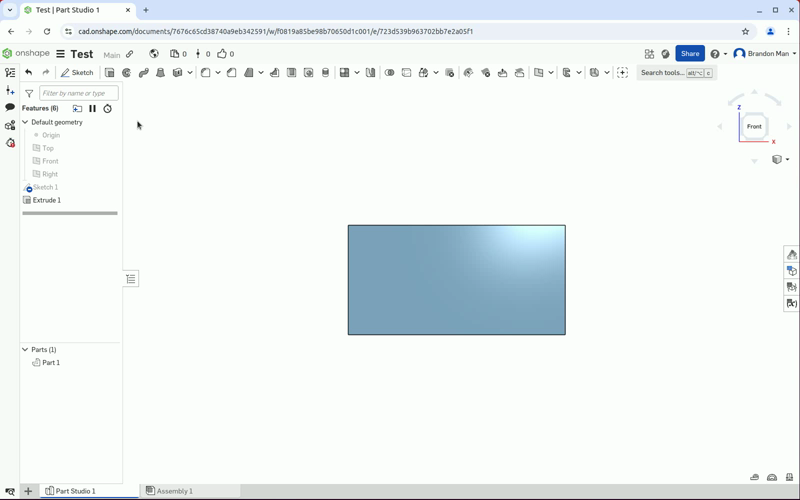
mouse_move(73, 189)
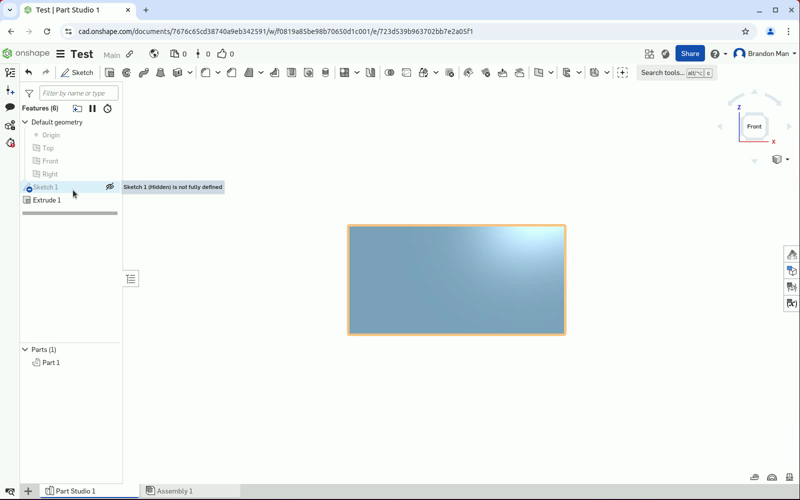
click(73, 189)
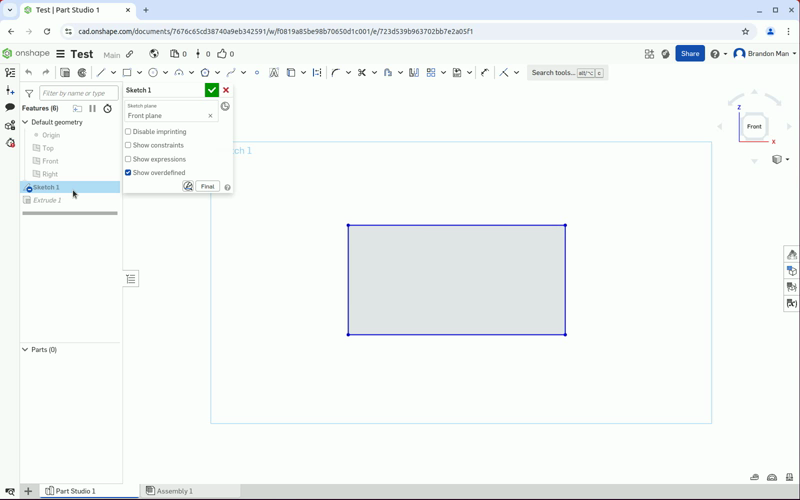
mouse_move(229, 92)
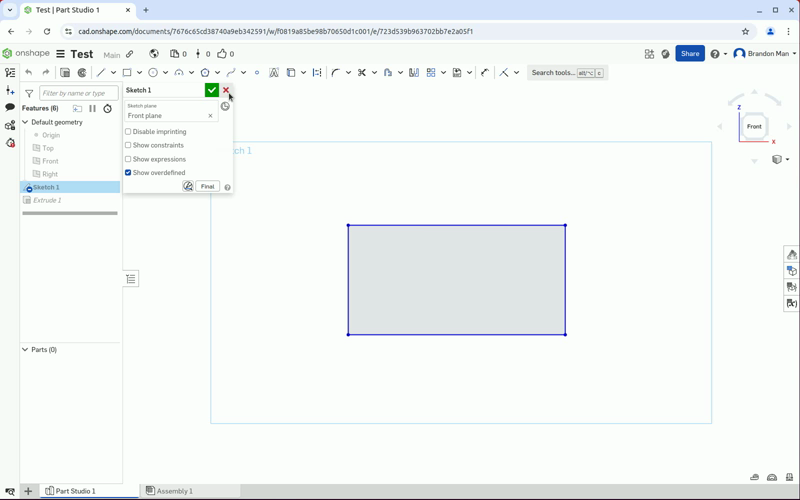
click(229, 92)
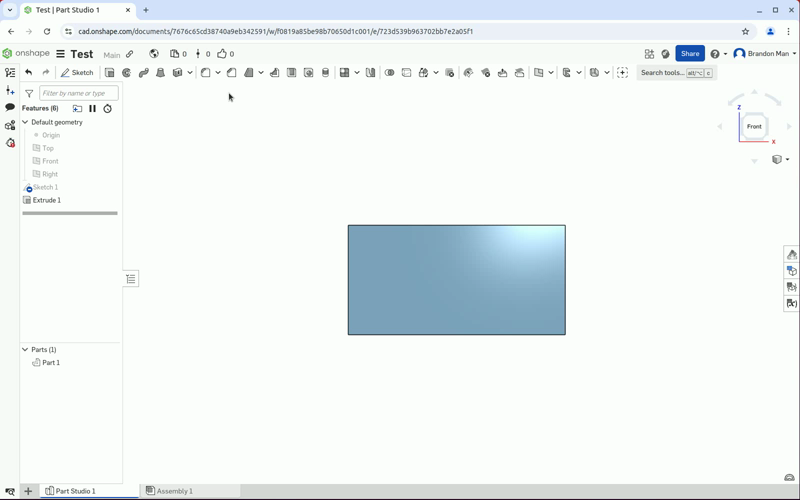
mouse_move(541, 75)
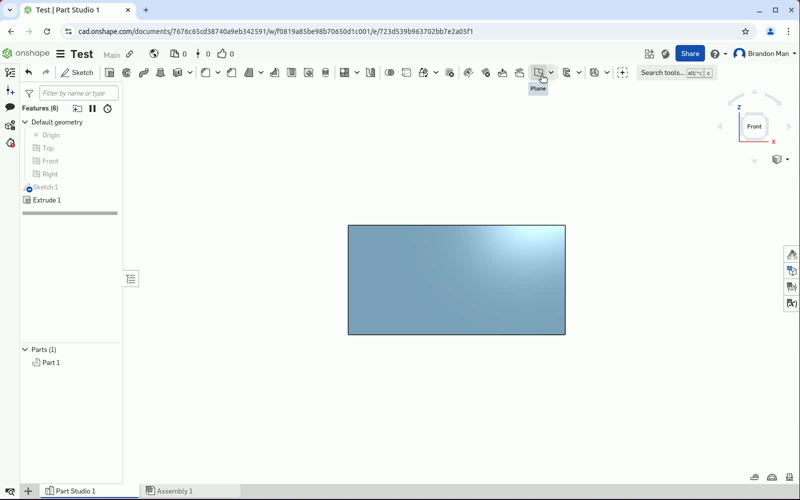
click(541, 75)
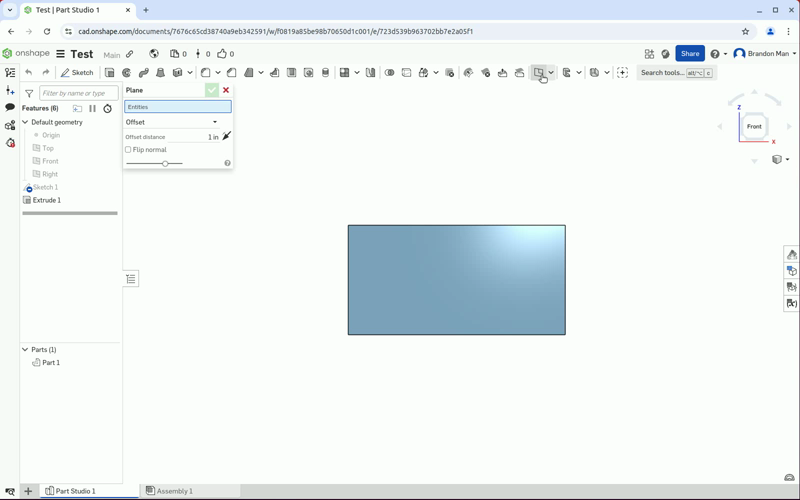
mouse_move(73, 163)
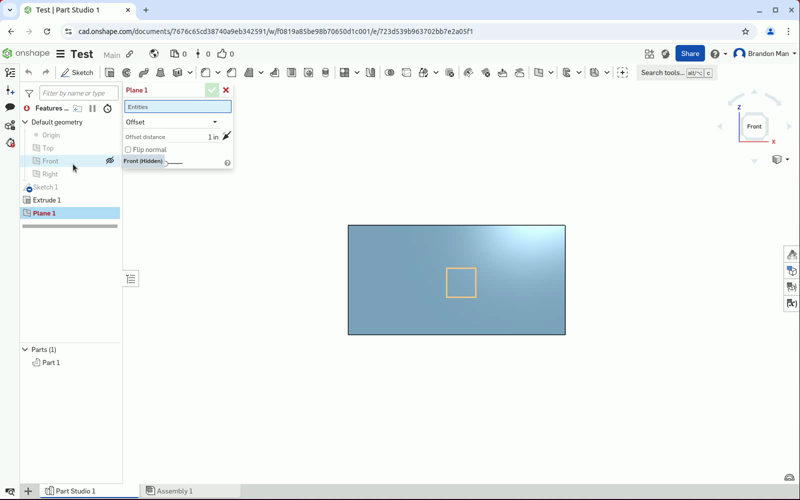
click(73, 163)
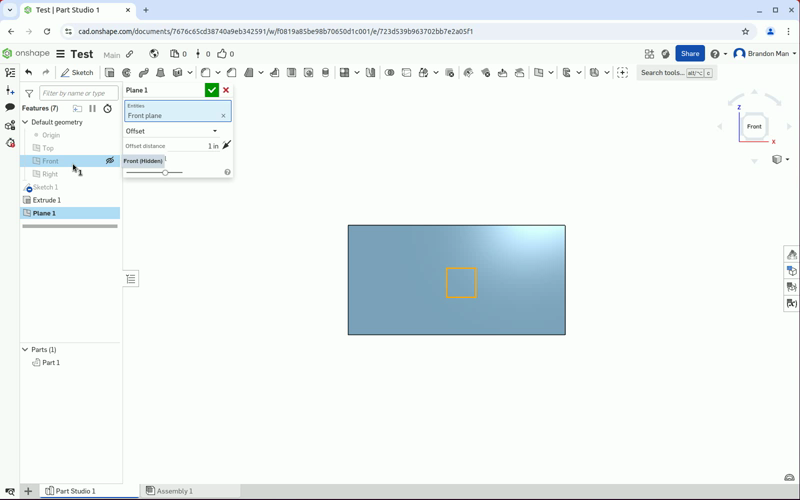
key(tab, 2)
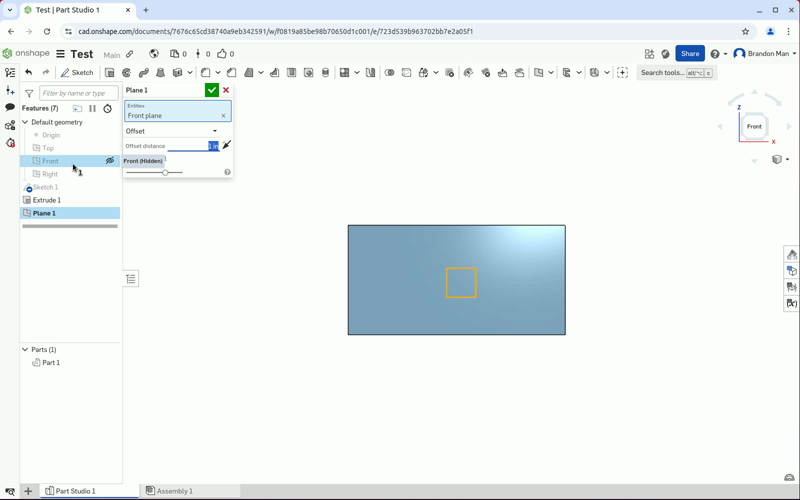
text(11.061)
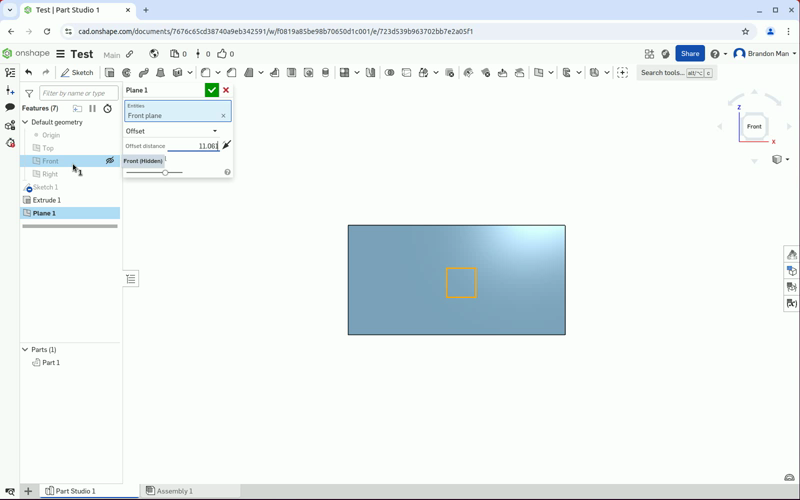
key(enter, 2)
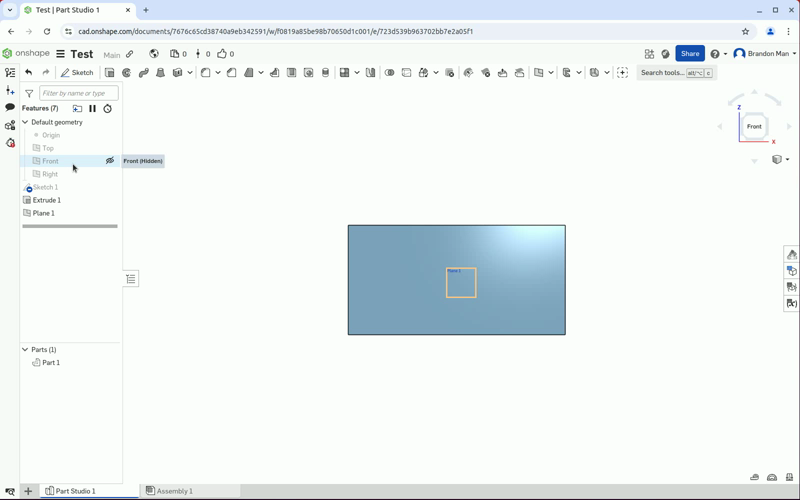
key(shift+s)
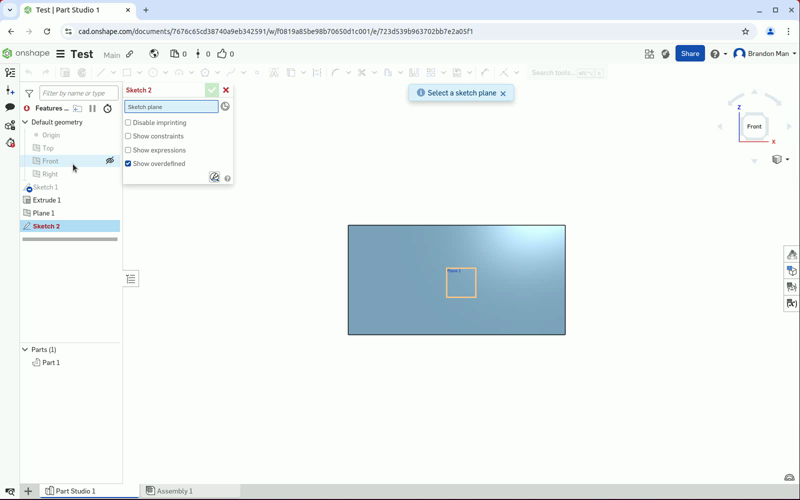
mouse_move(73, 215)
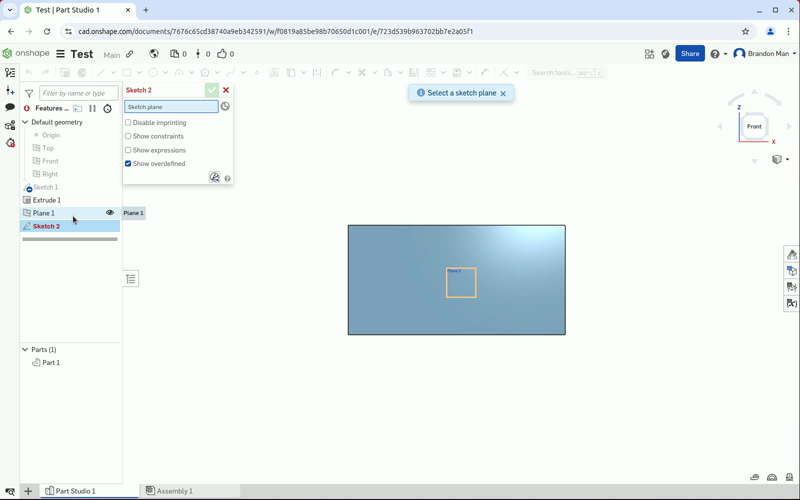
click(73, 215)
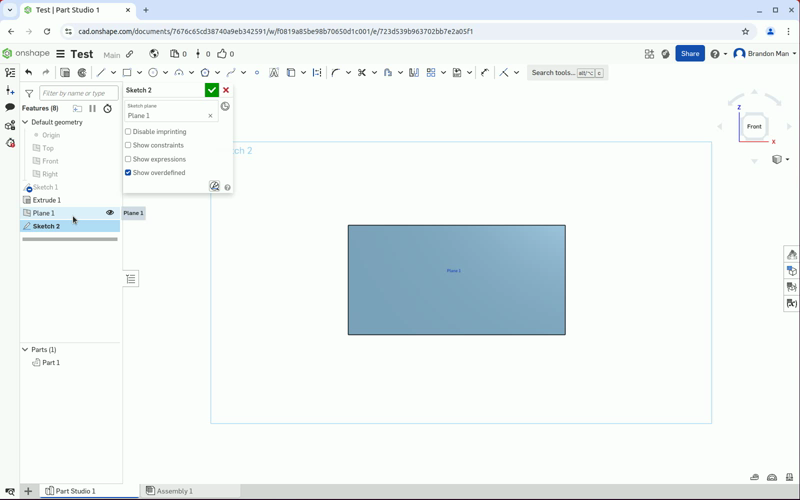
mouse_move(73, 352)
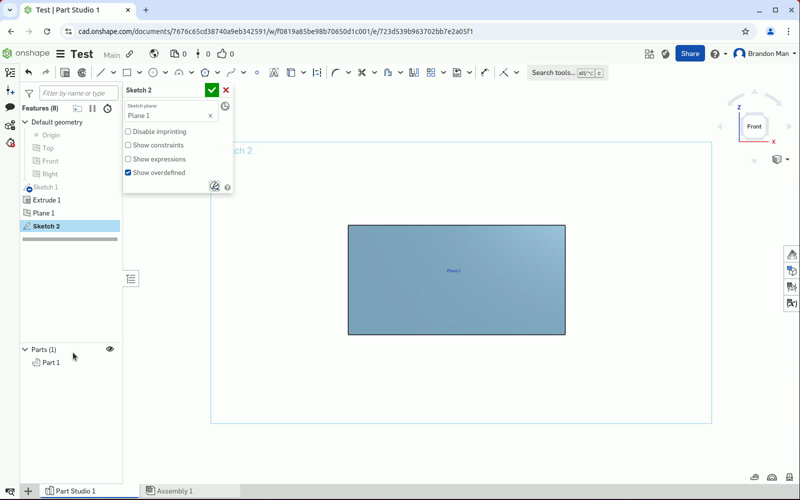
key(y)
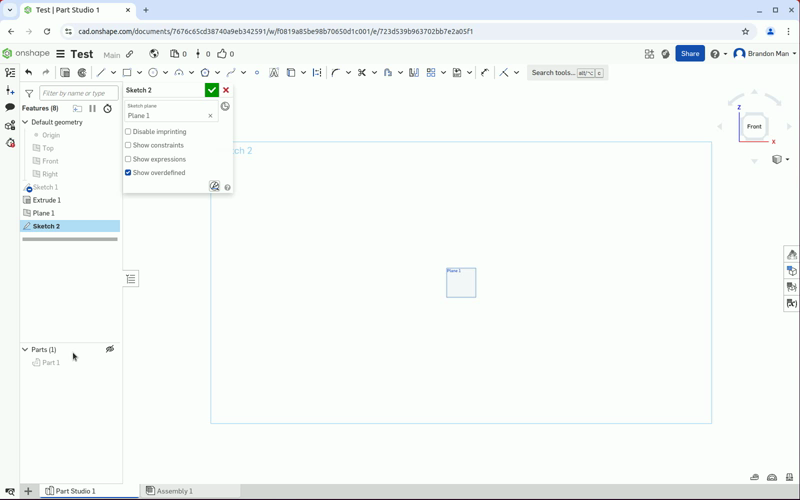
key(c)
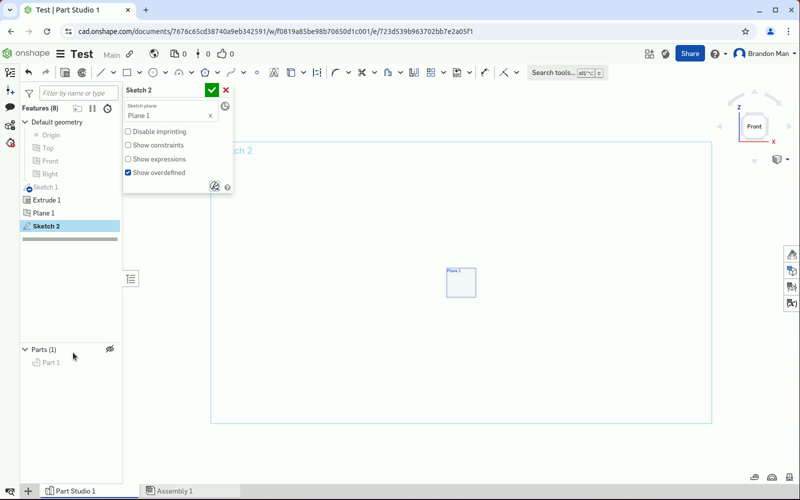
key_down(shift)
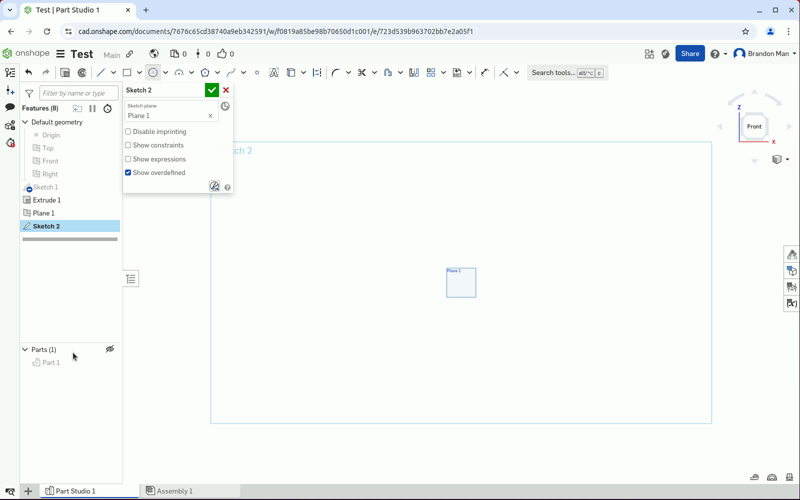
mouse_move(461, 282)
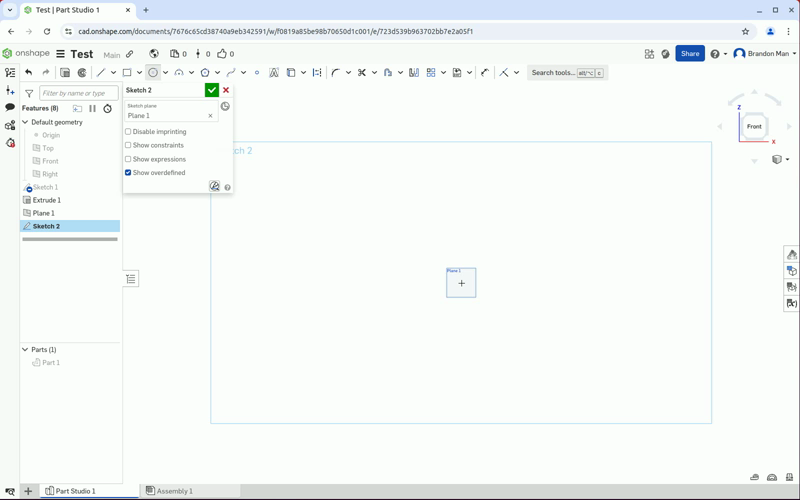
click(461, 282)
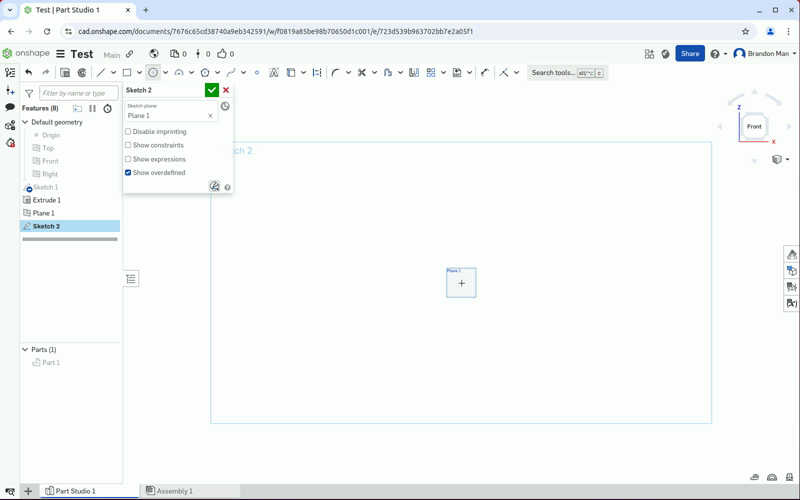
key_up(shift)
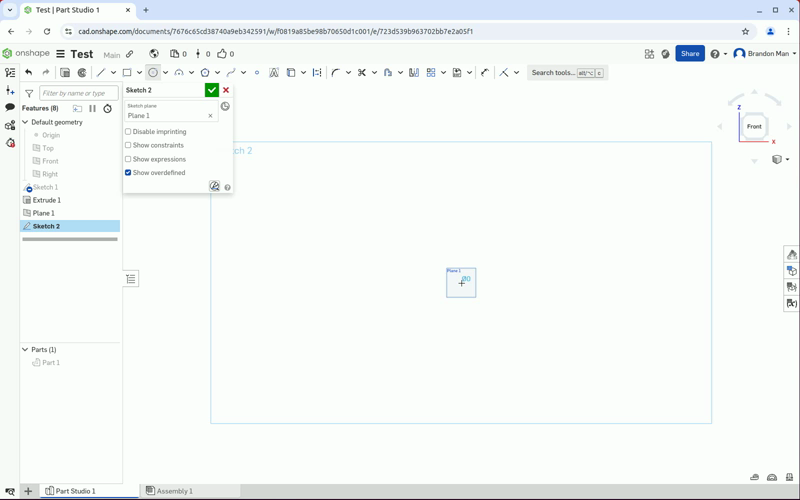
mouse_move(487, 282)
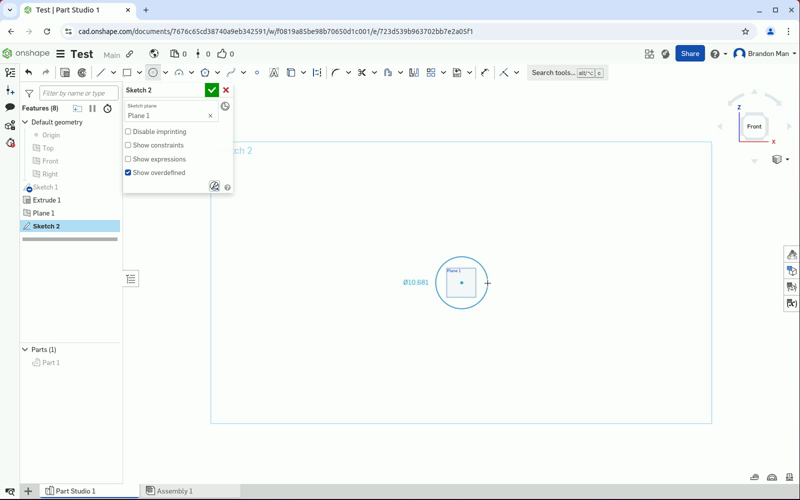
click(487, 282)
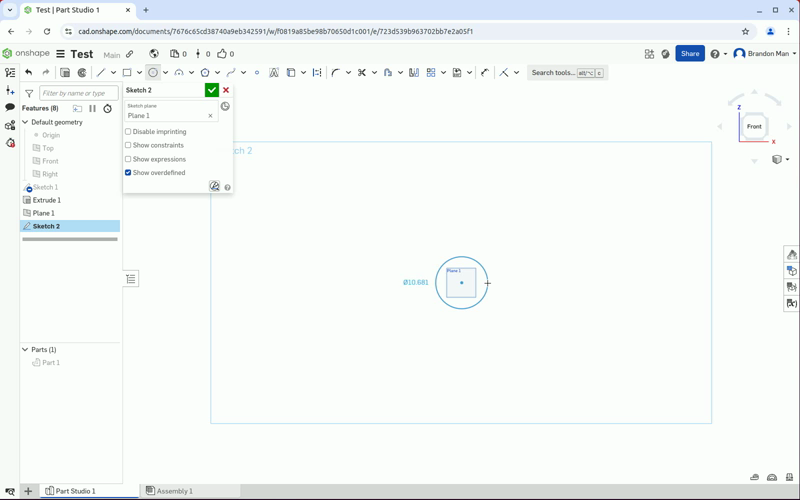
key(esc)
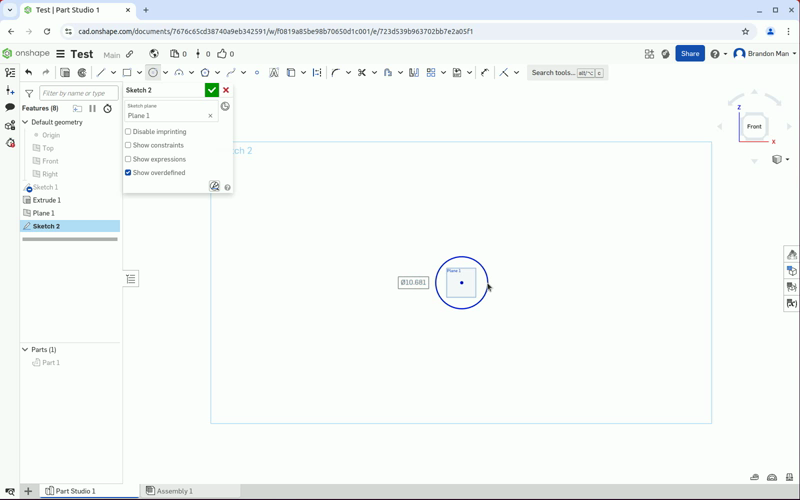
mouse_move(446, 265)
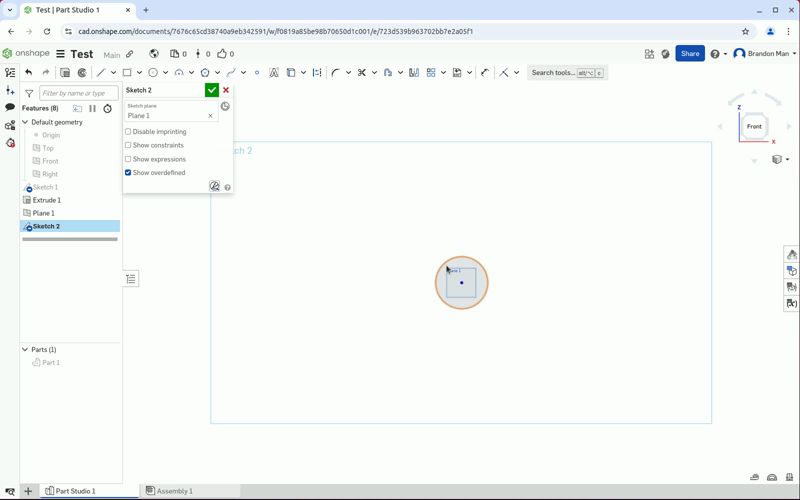
click(446, 265)
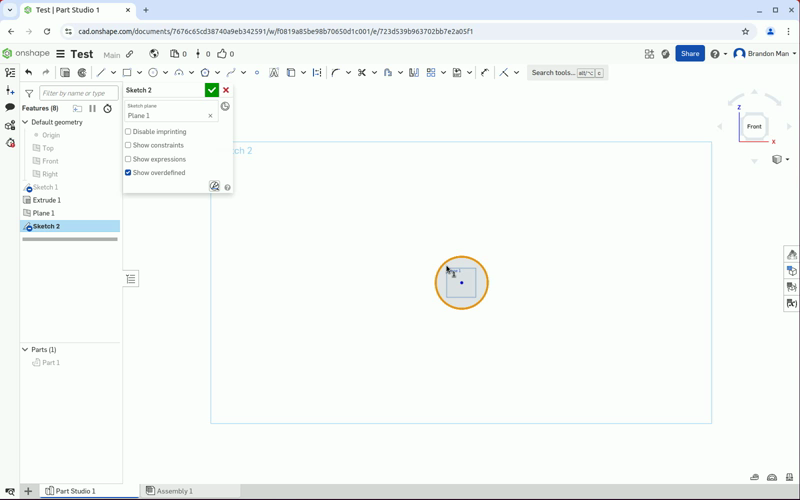
mouse_move(73, 352)
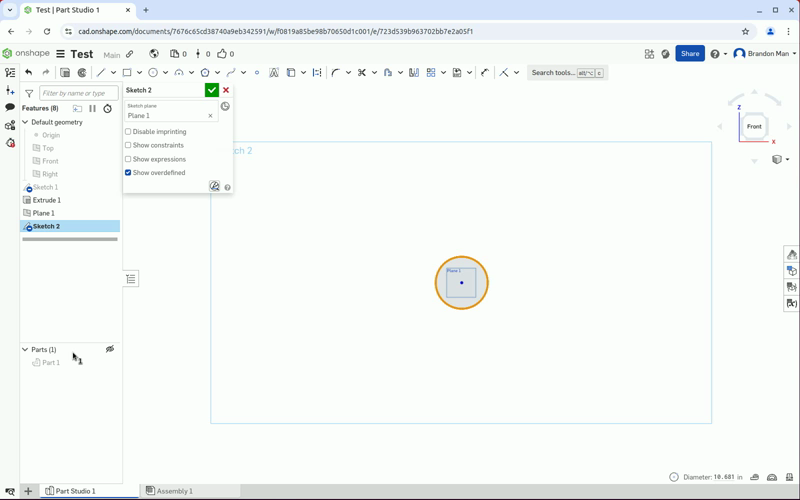
key(shift+y)
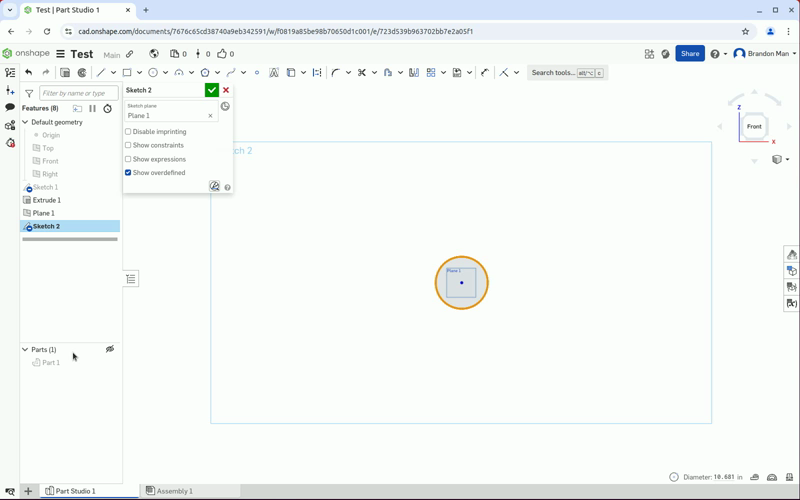
key(shift+e)
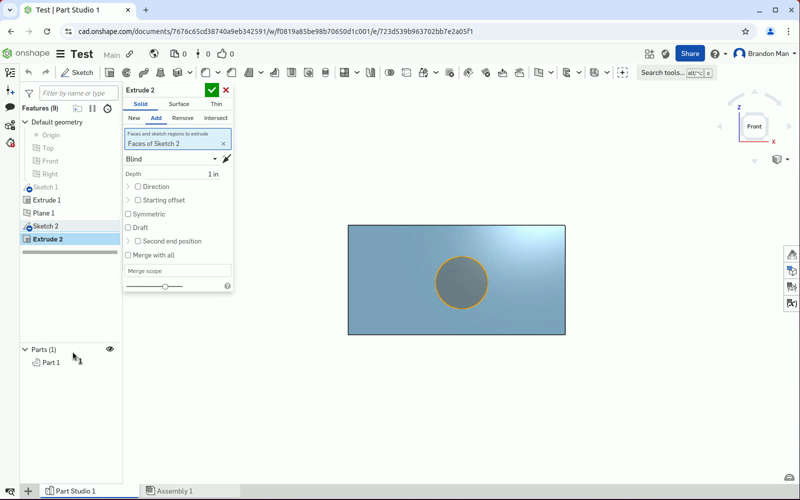
mouse_move(143, 106)
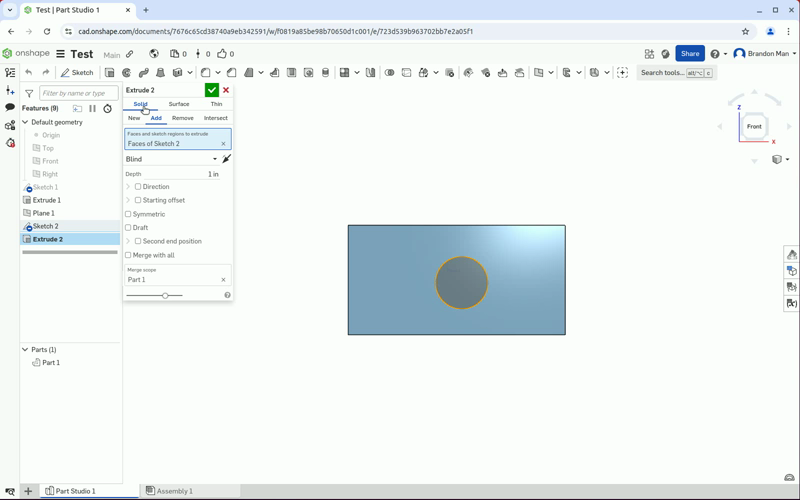
click(143, 106)
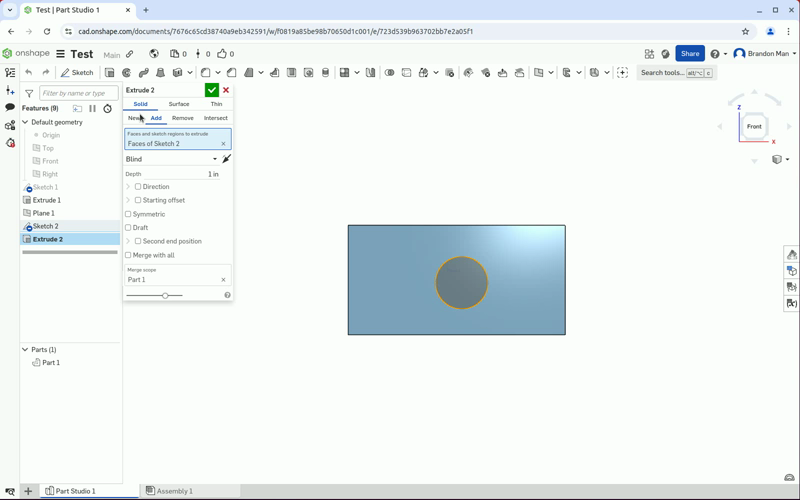
mouse_move(137, 120)
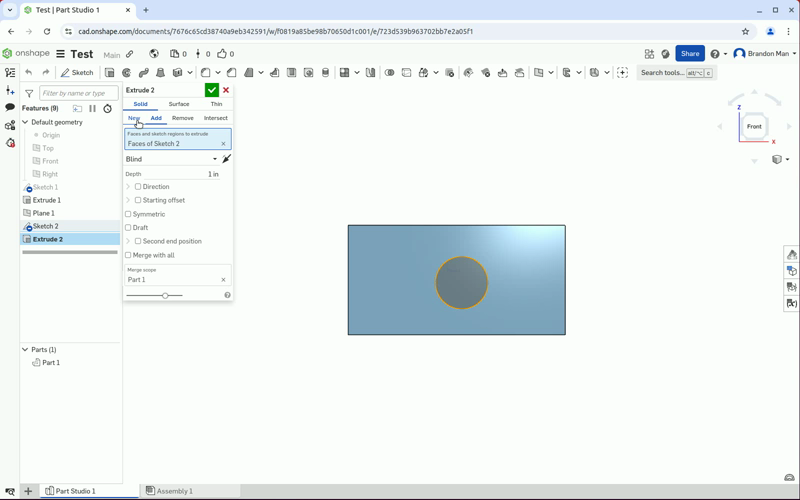
click(137, 120)
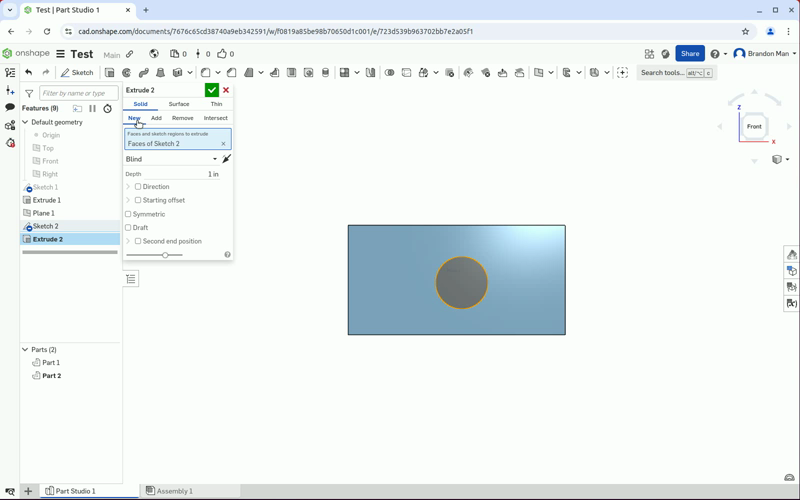
key(tab, 4)
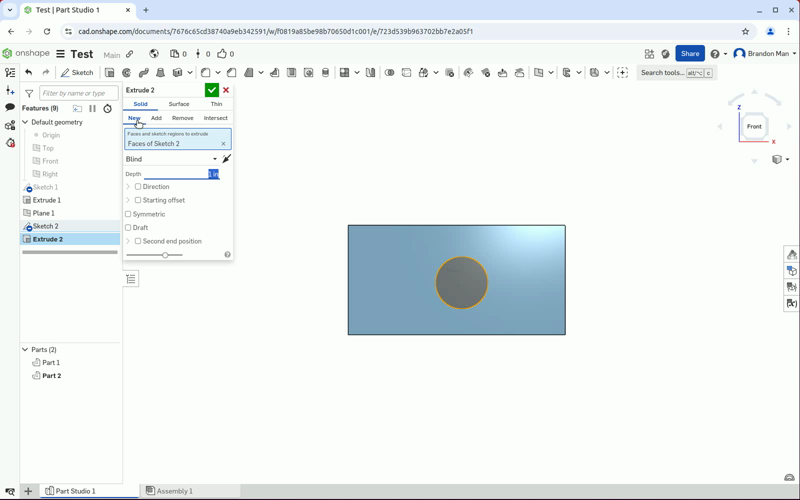
text(2.889)
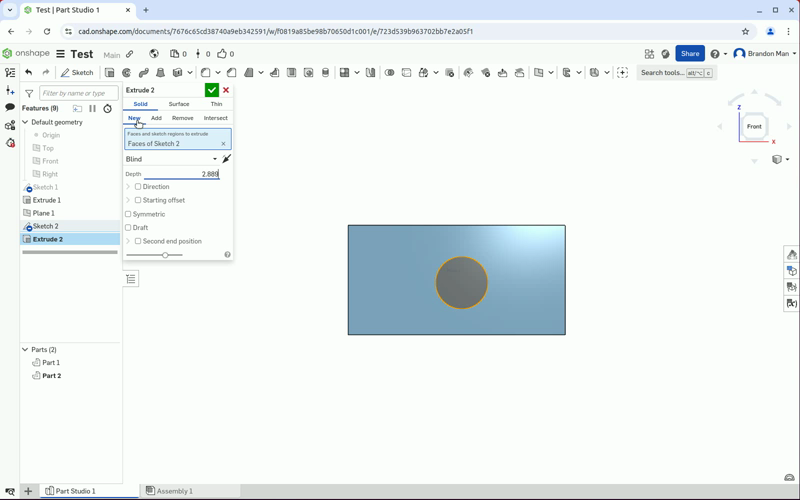
key(enter)
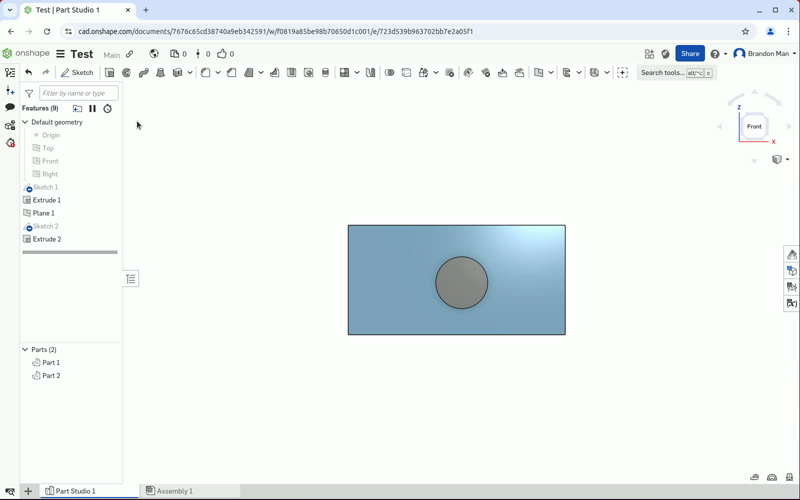
key(shift+h)
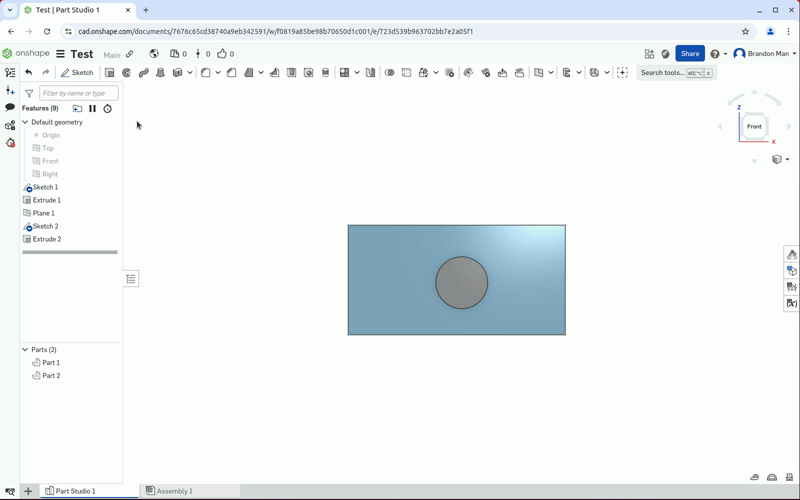
key(shift+h)
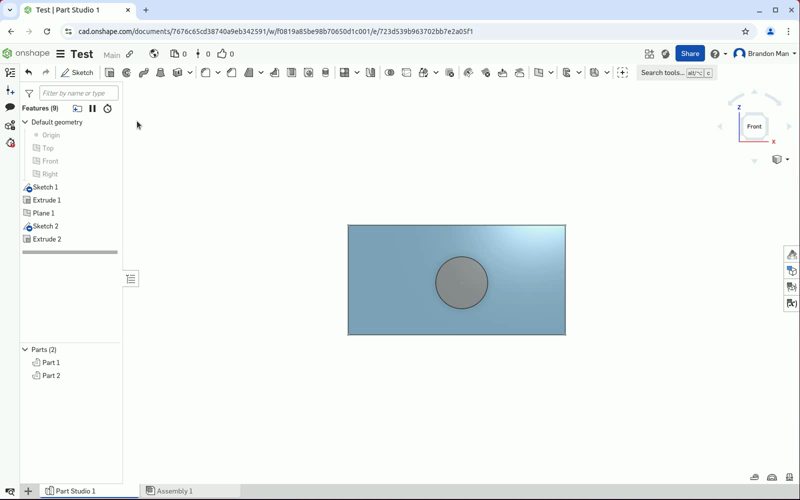
key(shift+7)
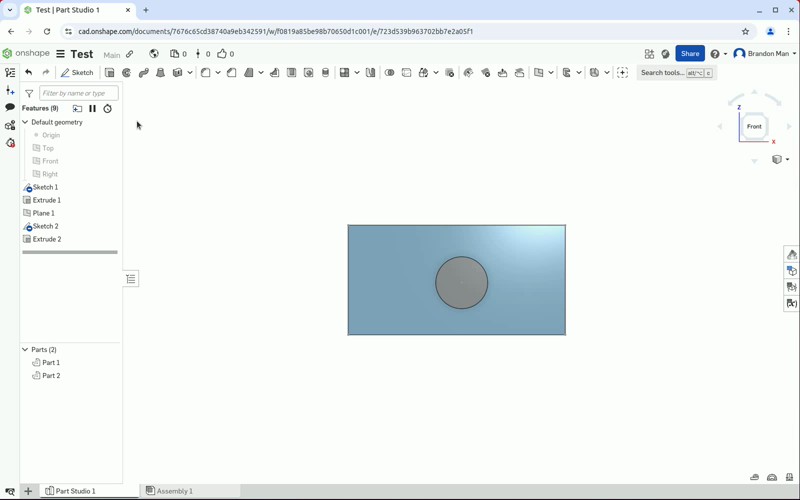
key(left, 2)
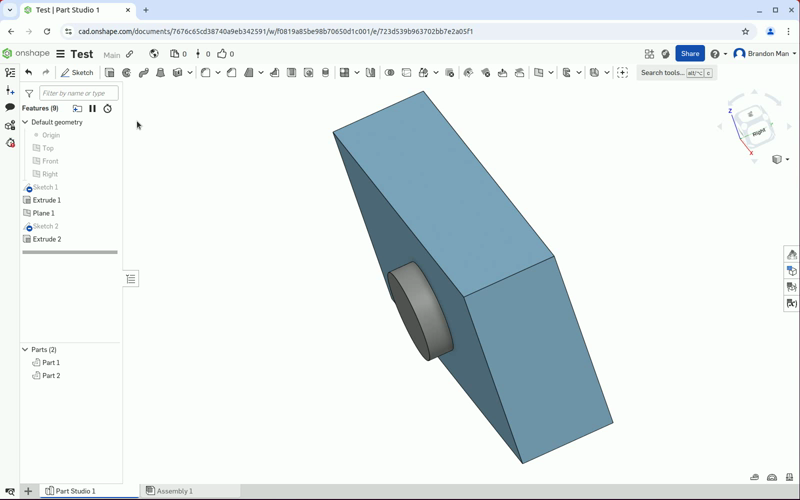
key(down, 2)
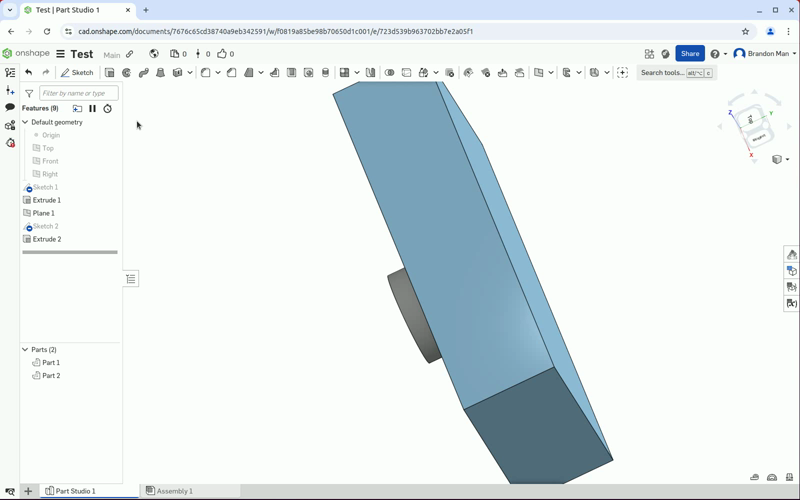
key(up, 2)
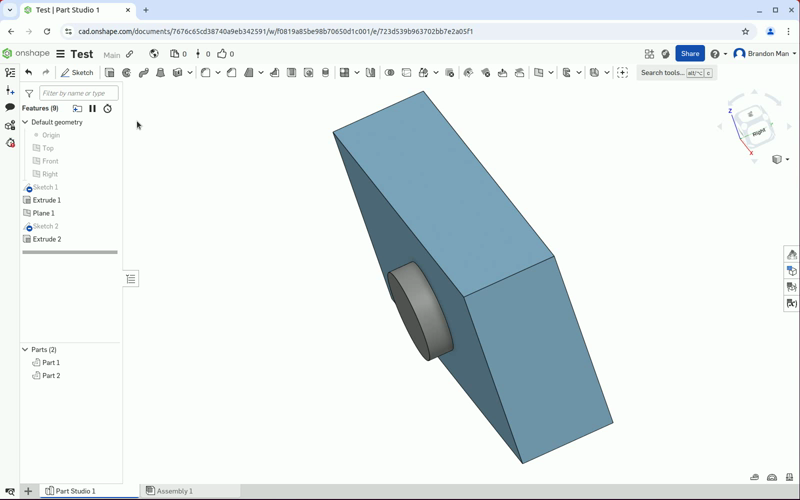
key(right, 2)
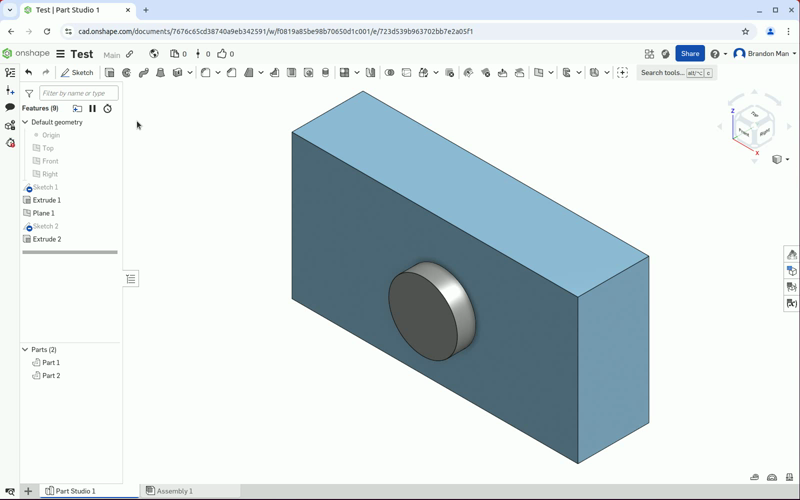
mouse_move(73, 189)
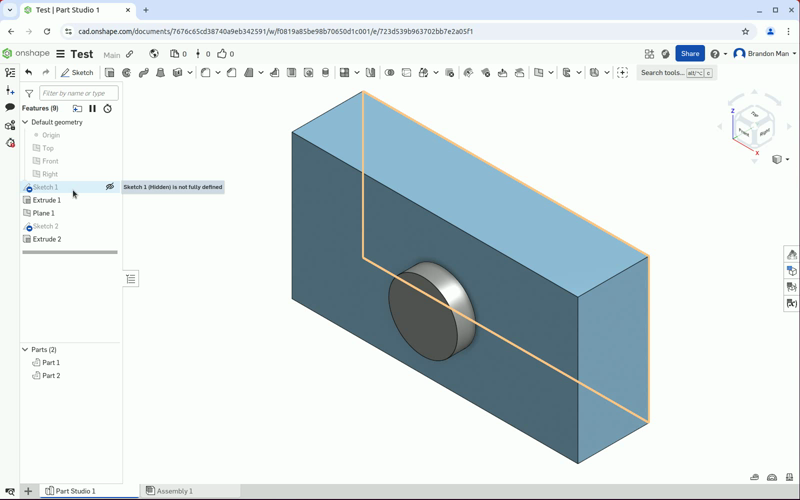
click(73, 189)